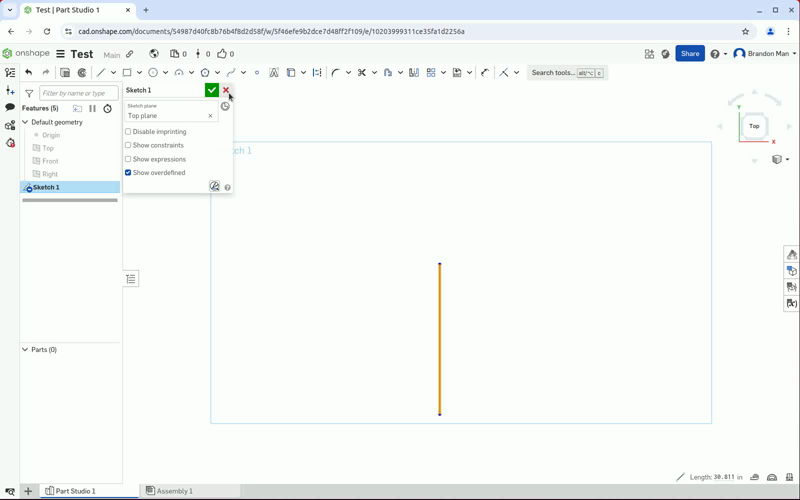
key(shift+h)
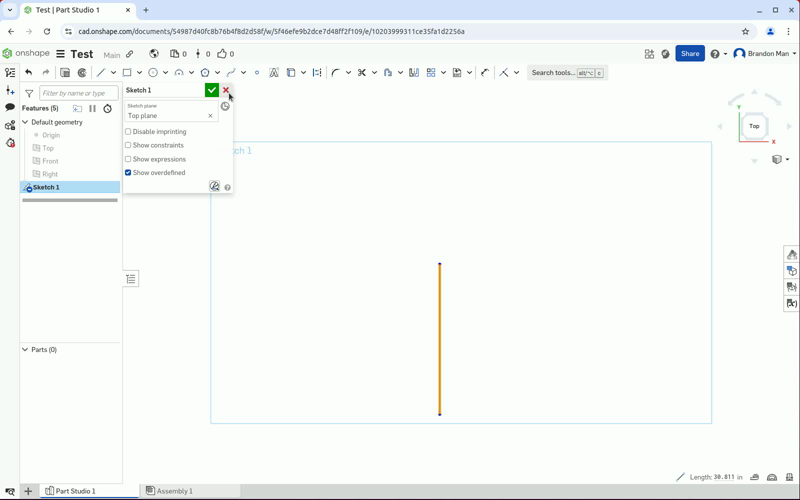
key(shift+s)
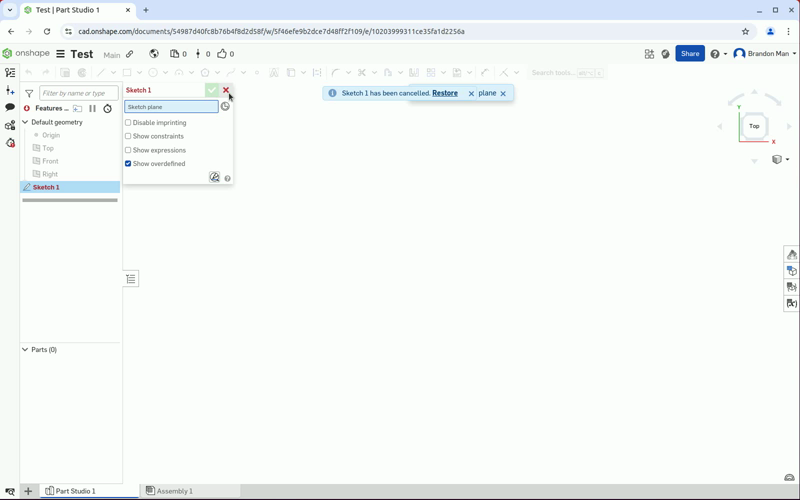
mouse_move(73, 150)
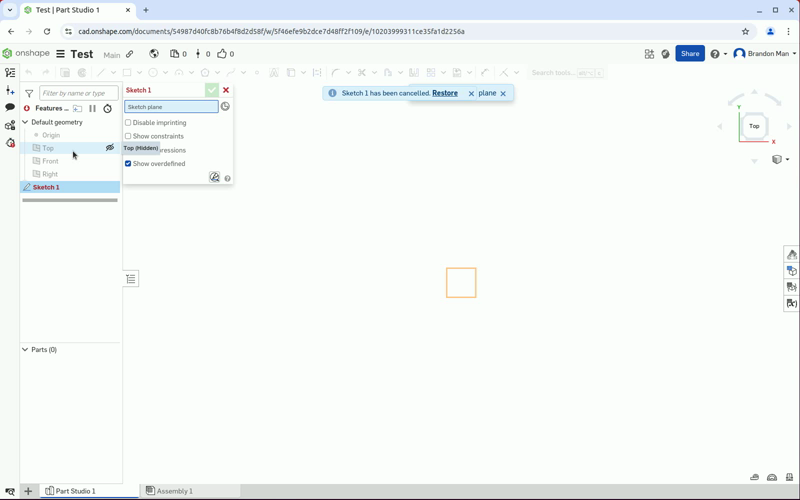
click(73, 150)
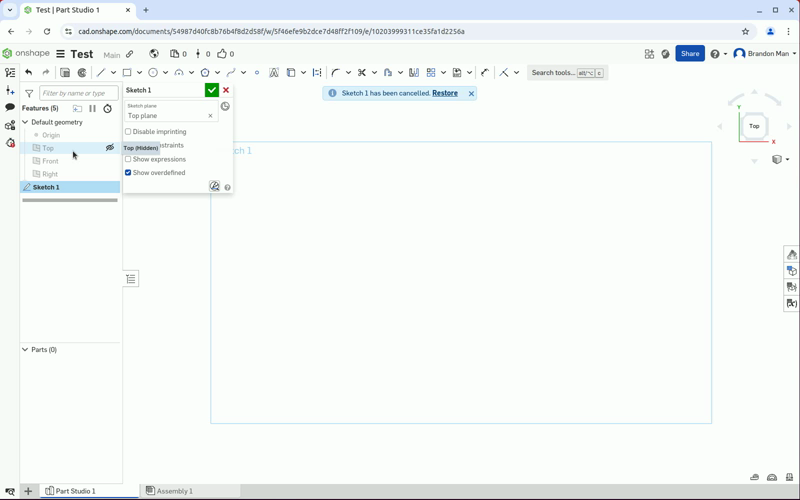
mouse_move(73, 352)
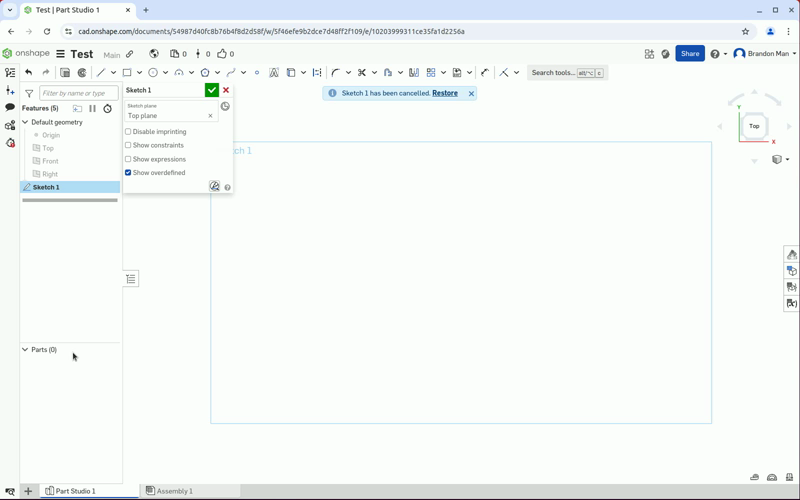
key(y)
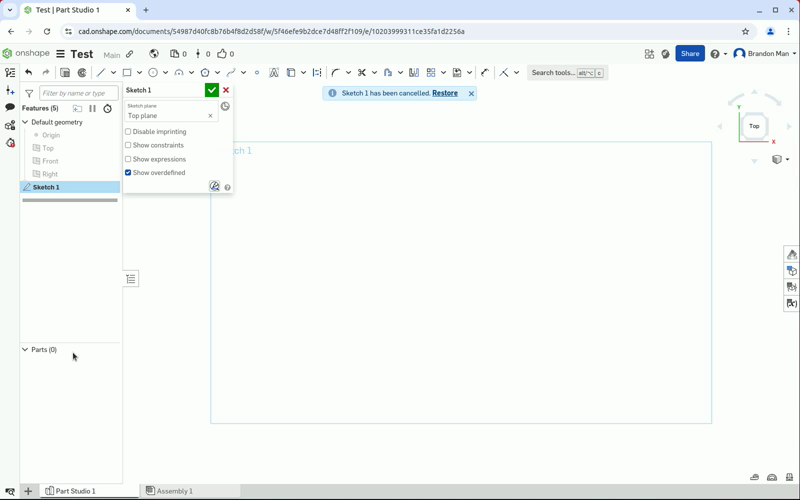
key(l)
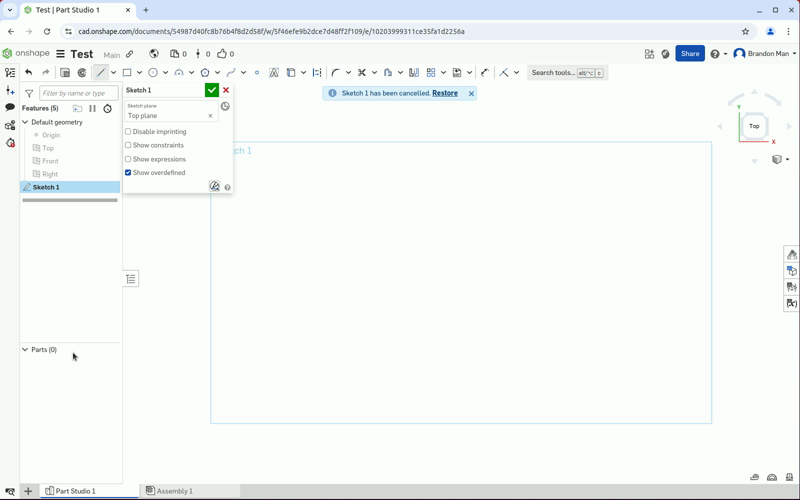
key_down(shift)
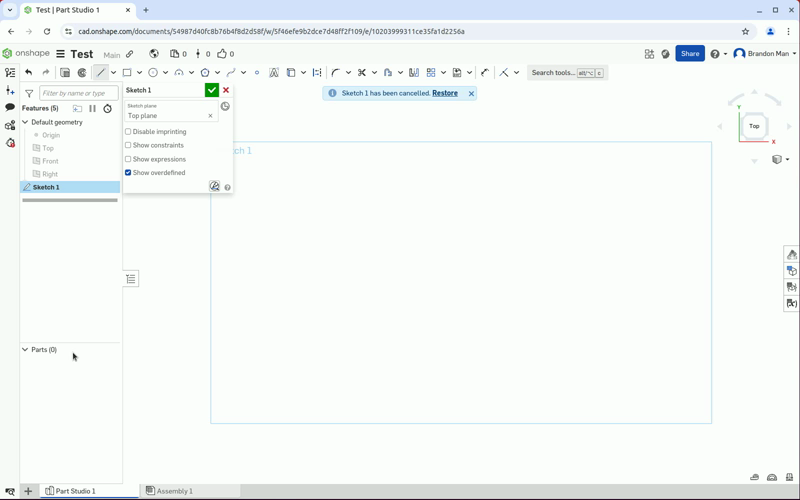
mouse_move(376, 381)
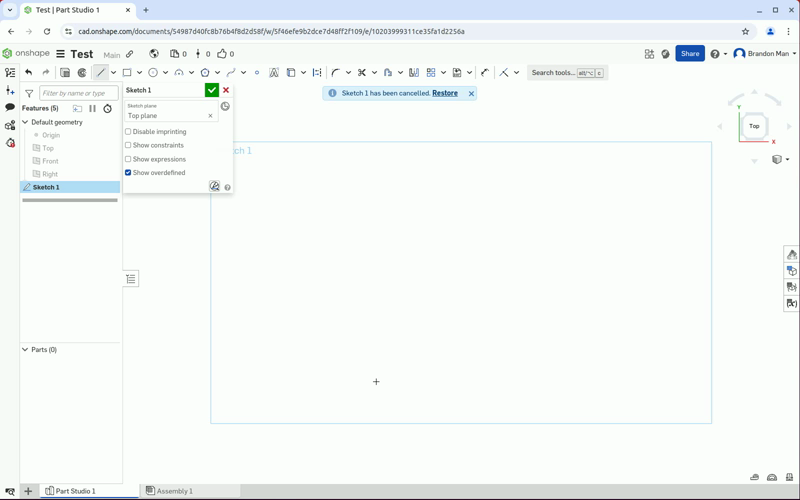
click(376, 381)
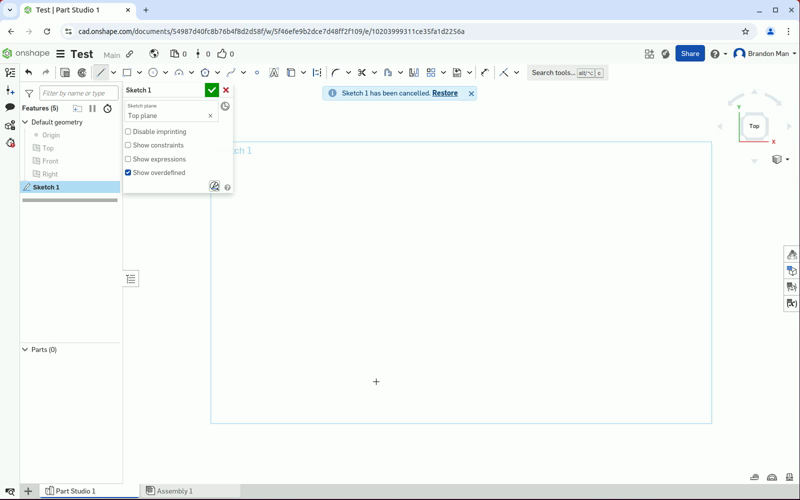
key_up(shift)
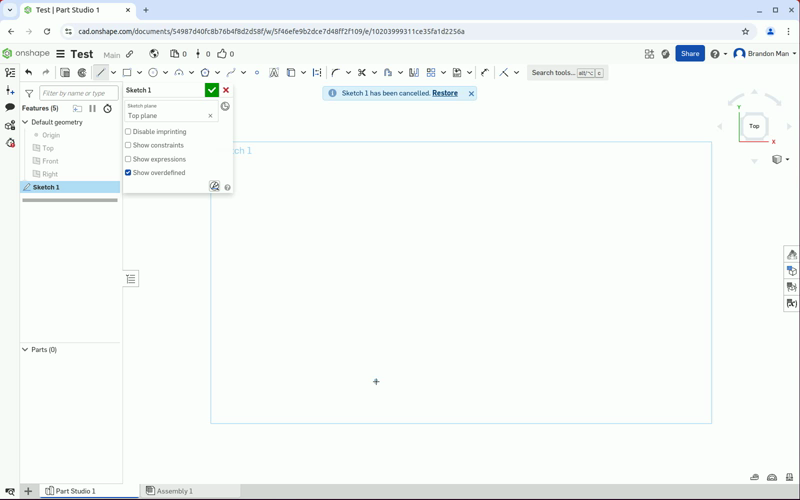
key_down(shift)
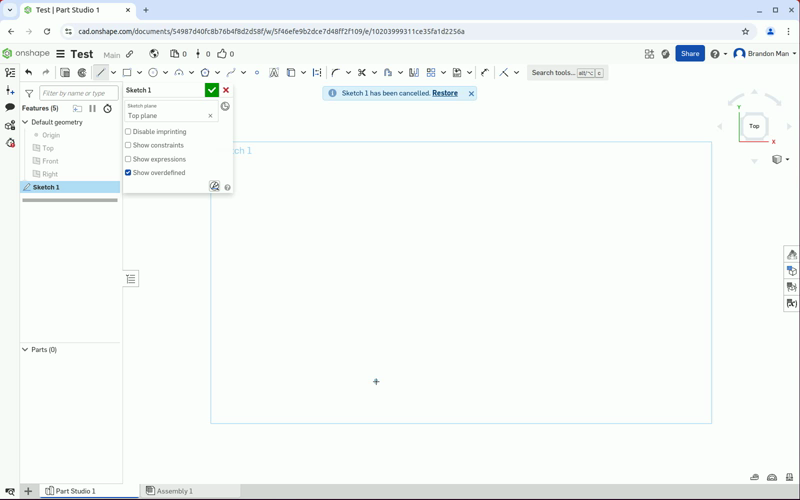
mouse_move(573, 381)
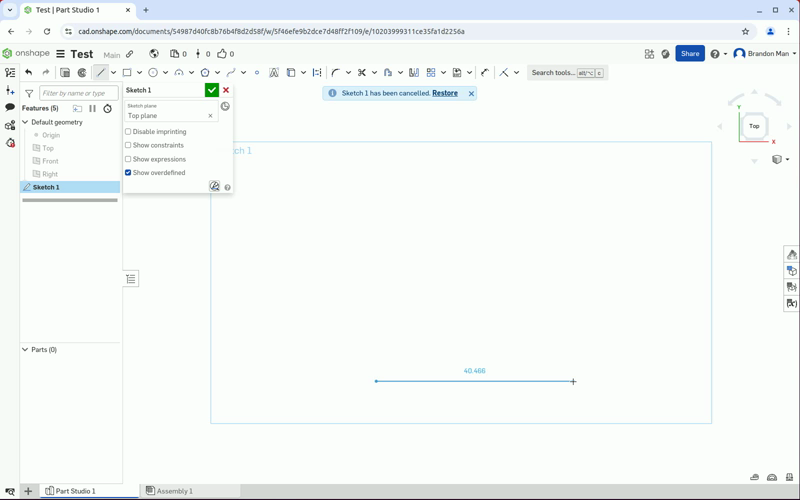
click(573, 381)
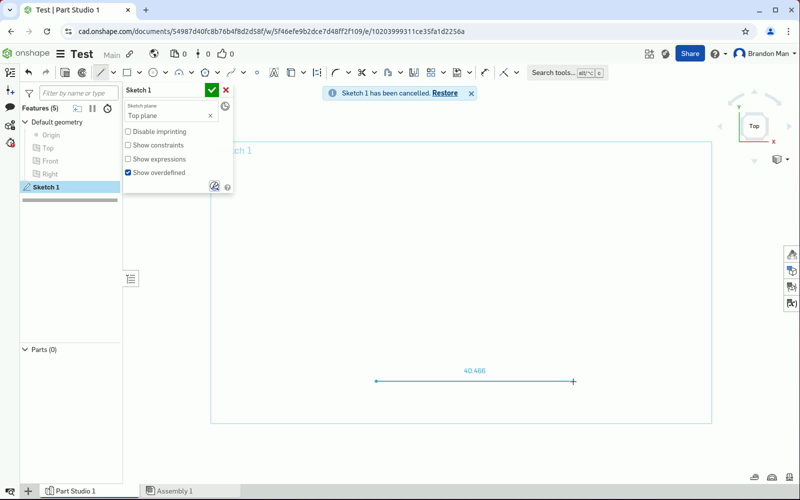
key_up(shift)
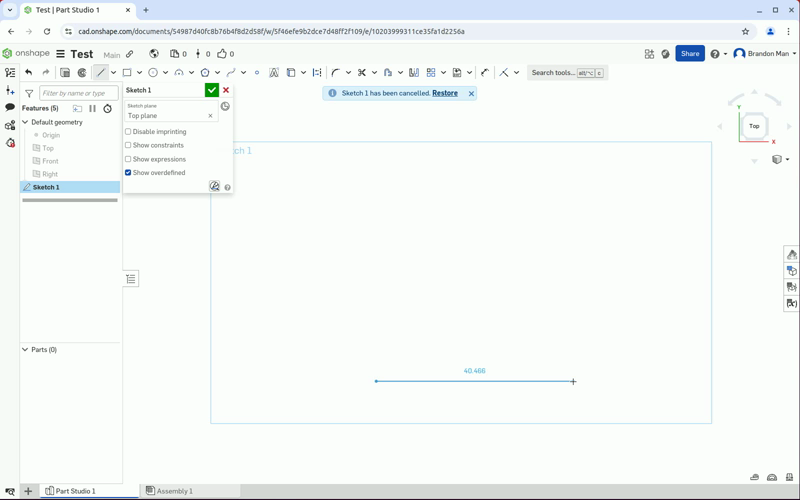
key_down(shift)
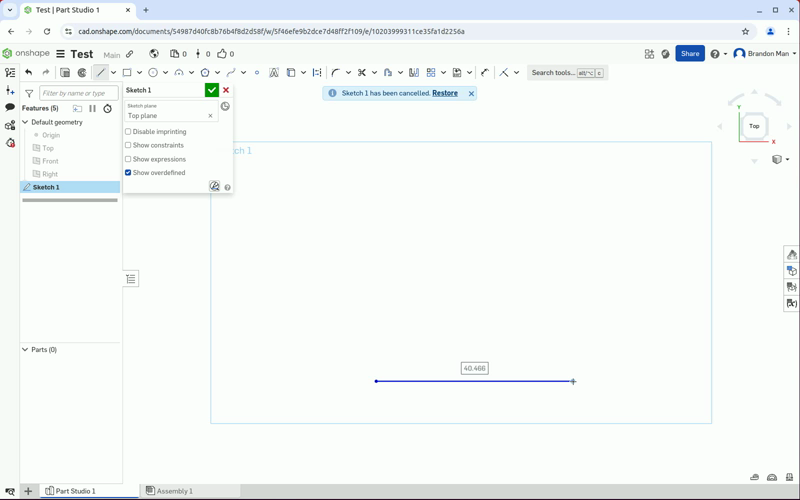
mouse_move(573, 173)
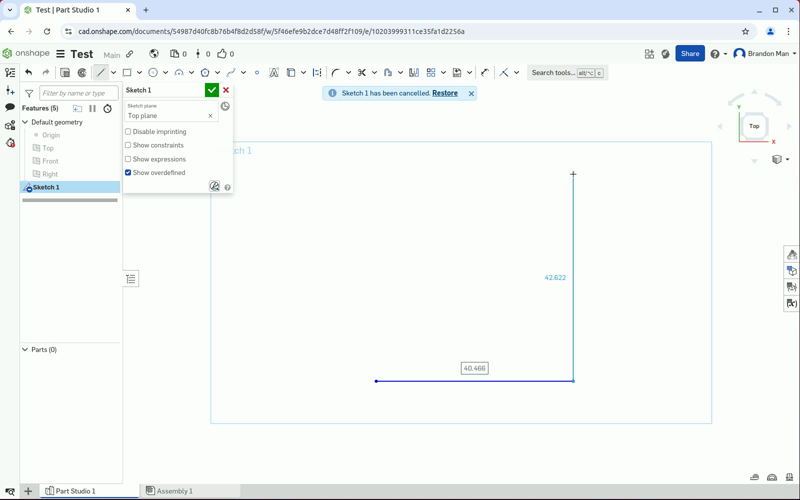
click(573, 173)
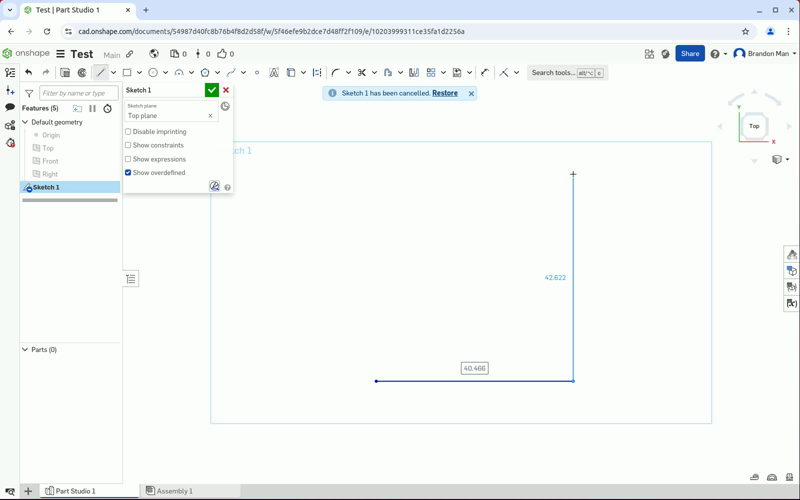
key_up(shift)
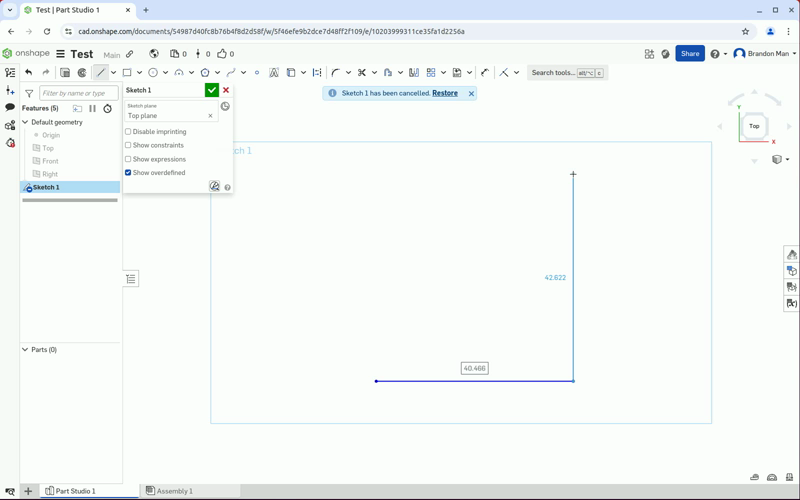
key_down(shift)
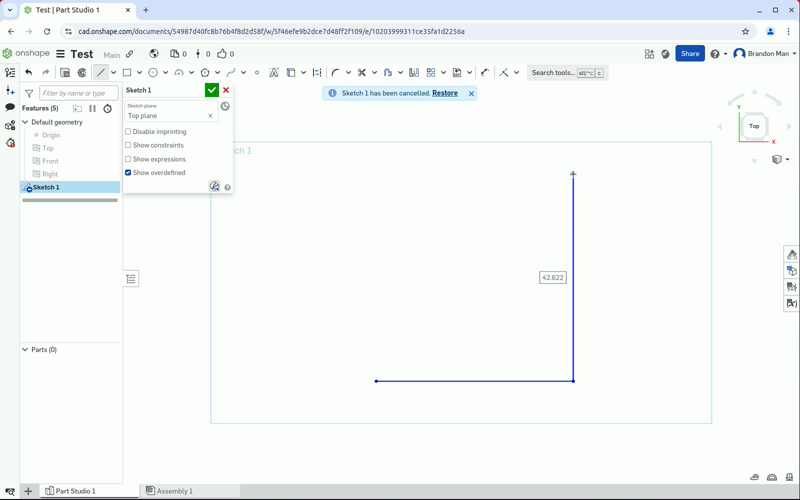
mouse_move(376, 173)
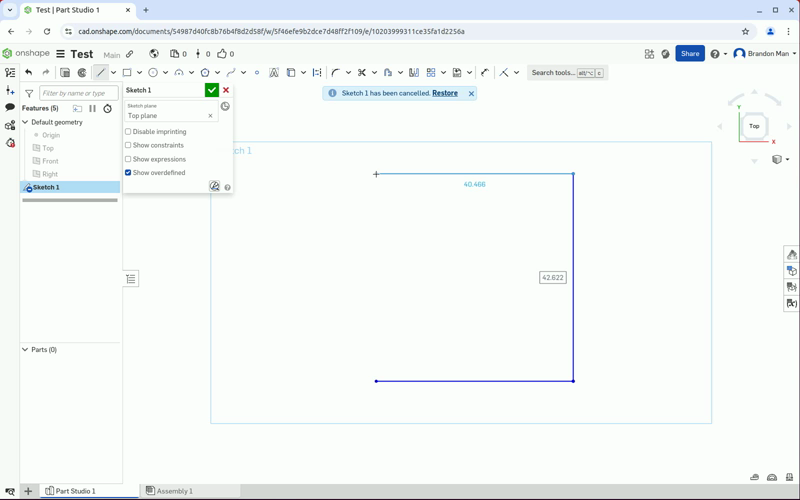
click(376, 173)
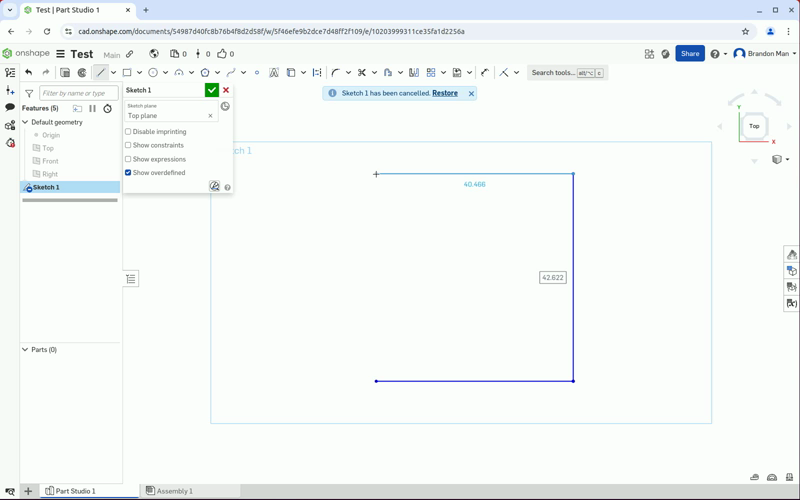
key_up(shift)
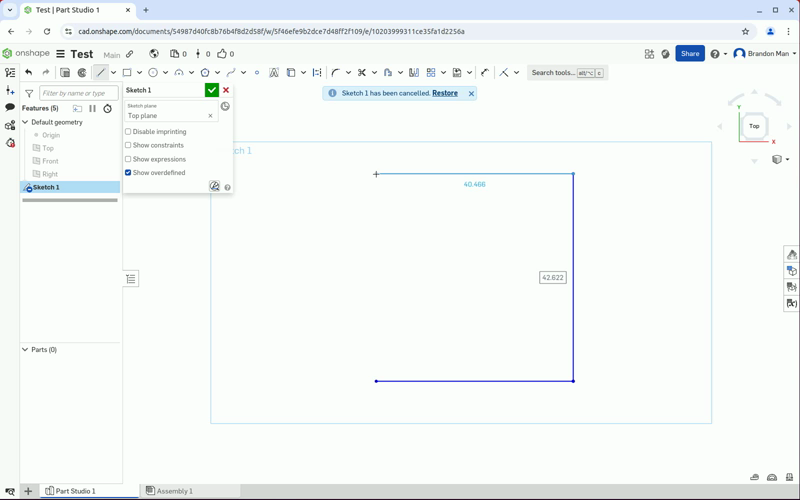
key_down(shift)
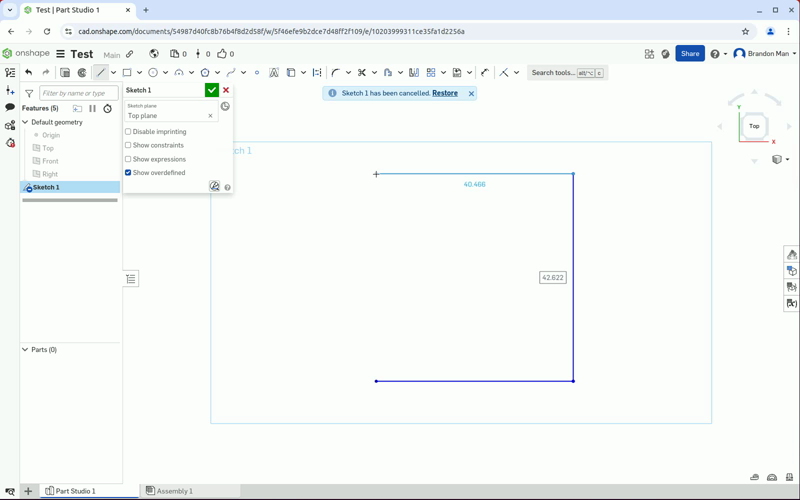
mouse_move(376, 381)
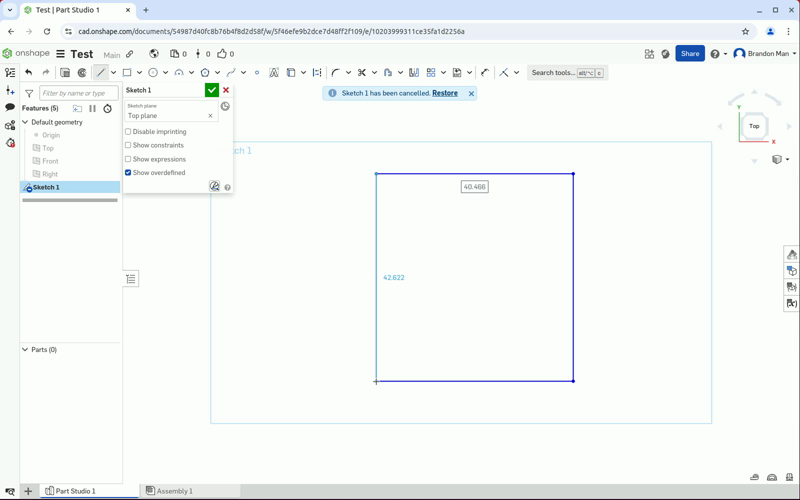
key_up(shift)
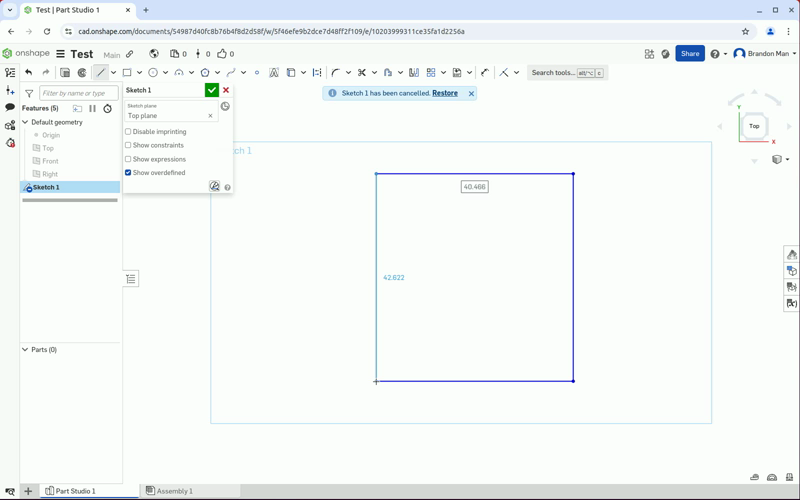
click(376, 381)
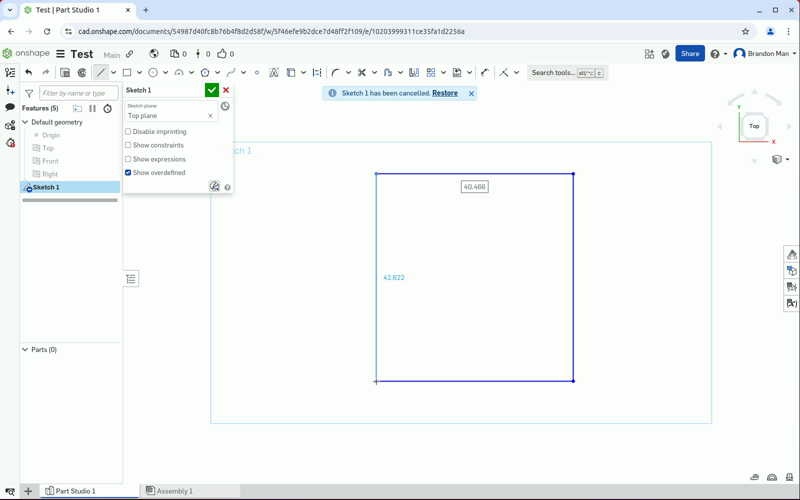
key(esc)
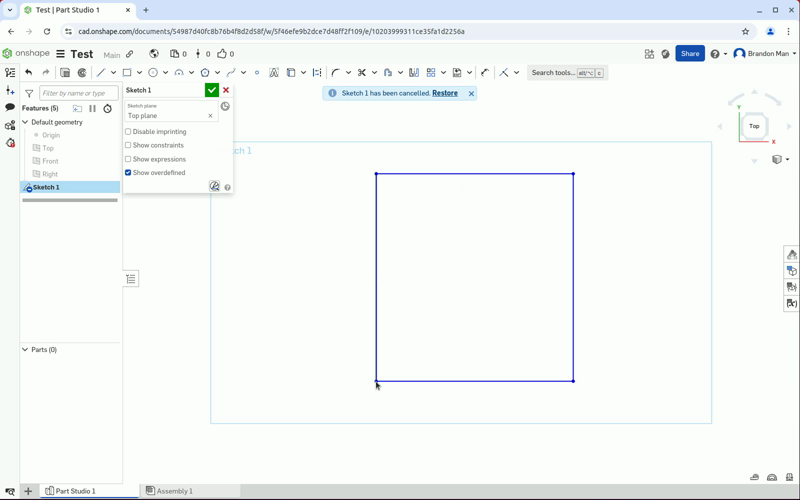
key(c)
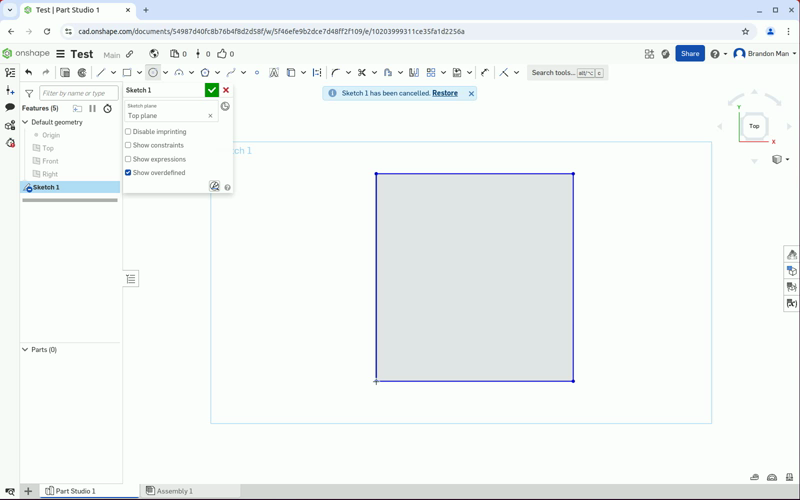
key_down(shift)
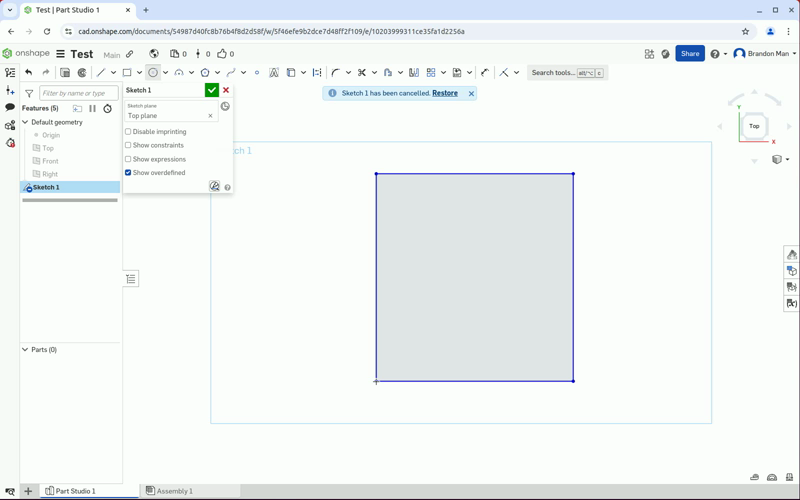
mouse_move(496, 278)
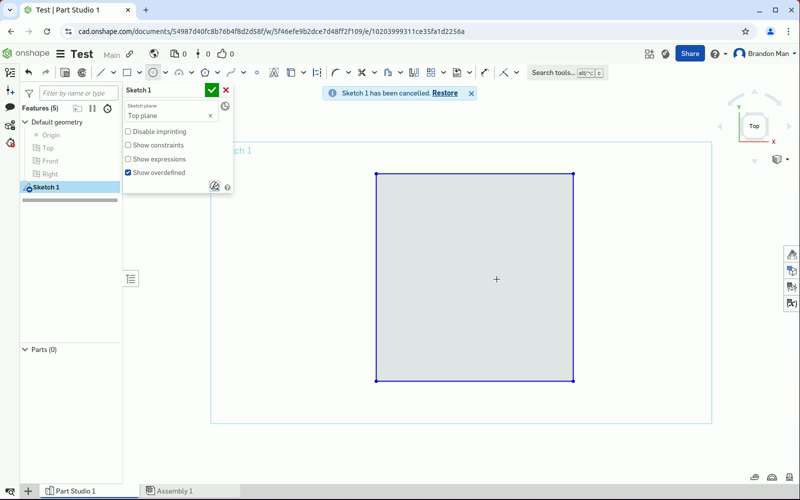
click(496, 278)
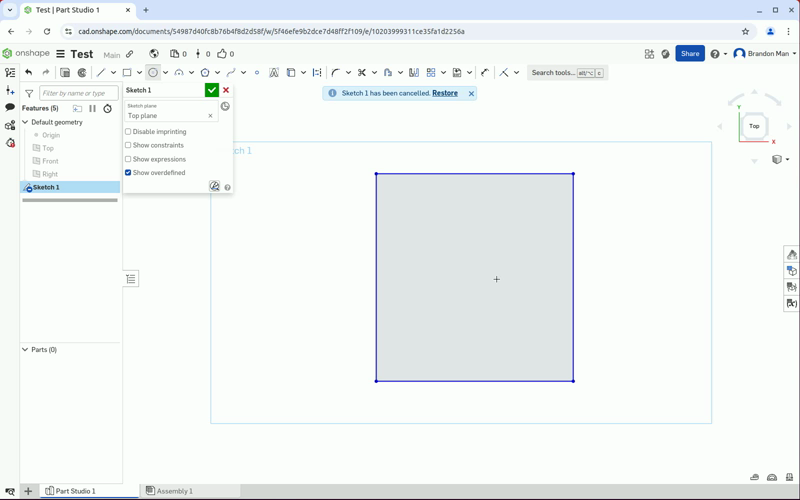
key_up(shift)
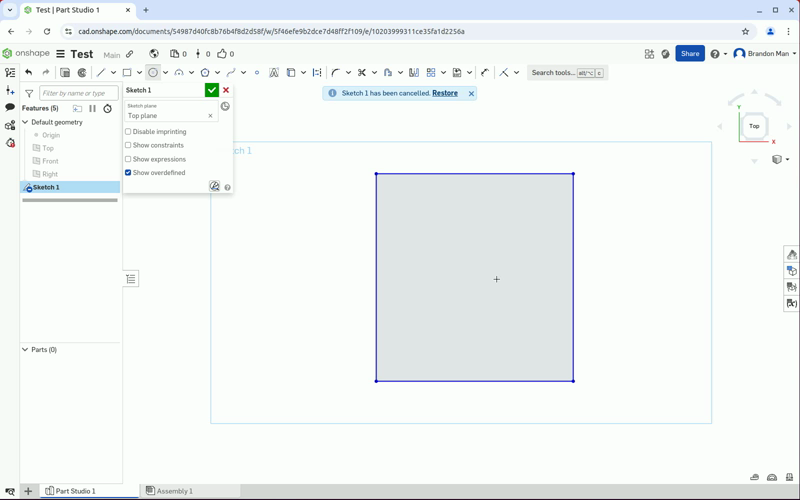
mouse_move(534, 278)
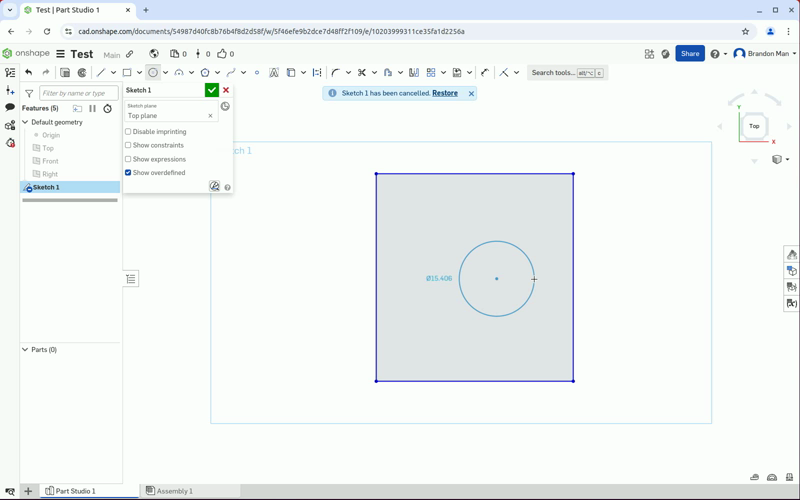
click(534, 278)
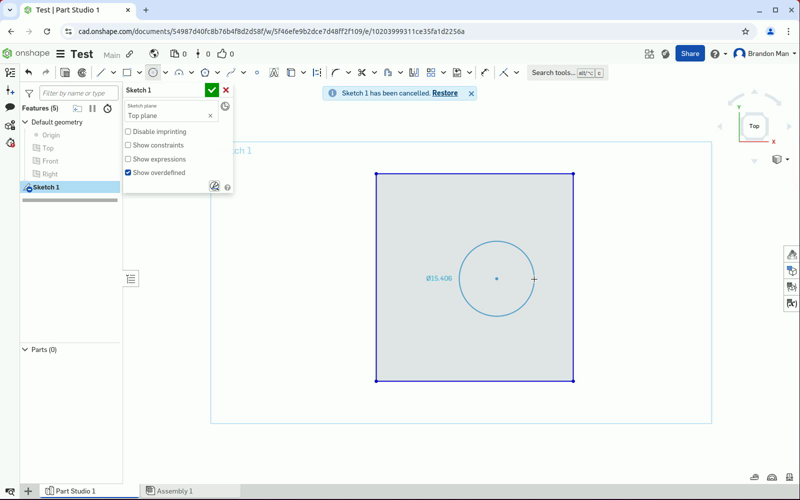
key(esc)
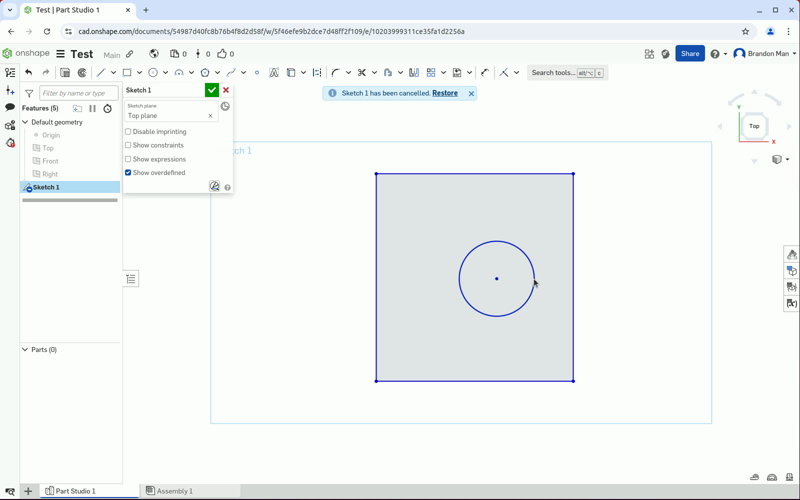
mouse_move(413, 297)
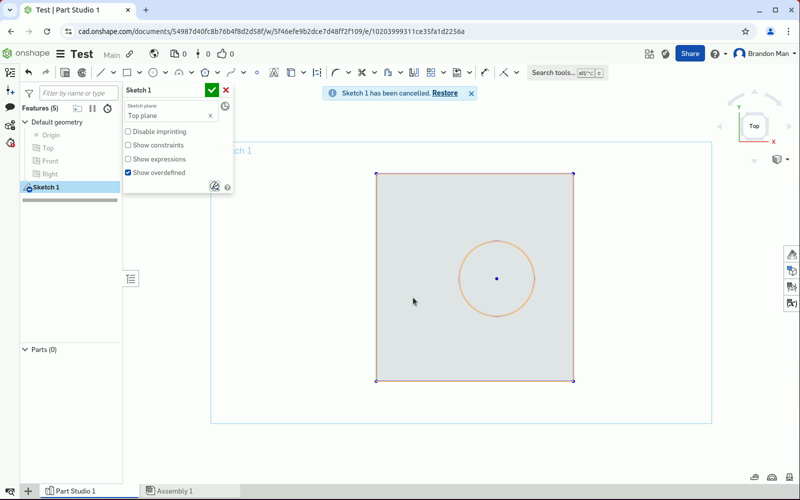
click(413, 297)
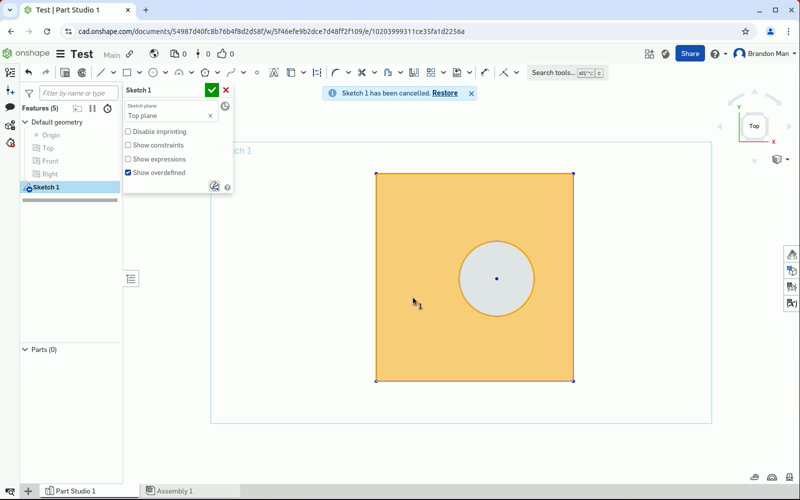
mouse_move(73, 352)
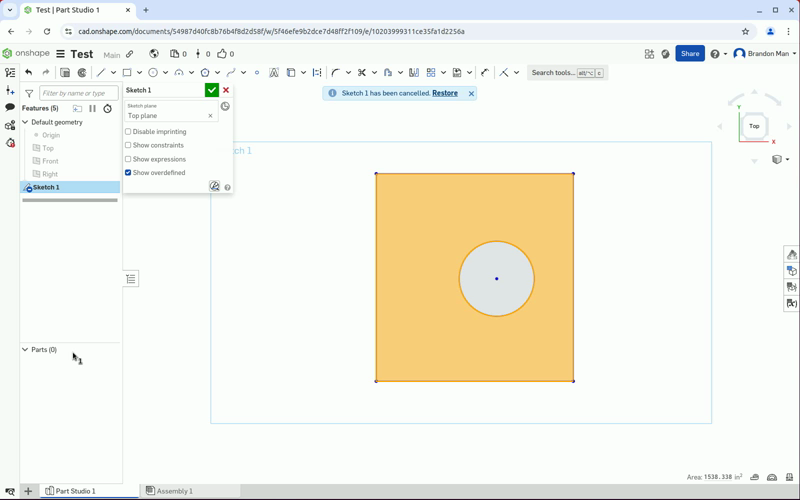
key(shift+y)
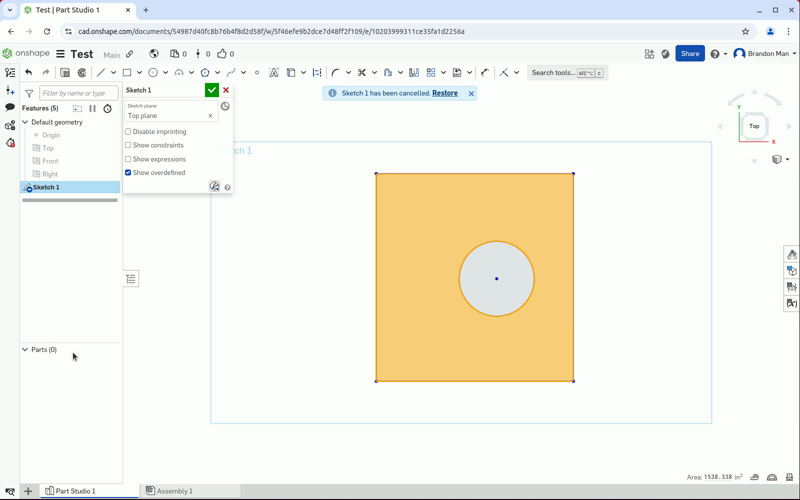
key(shift+e)
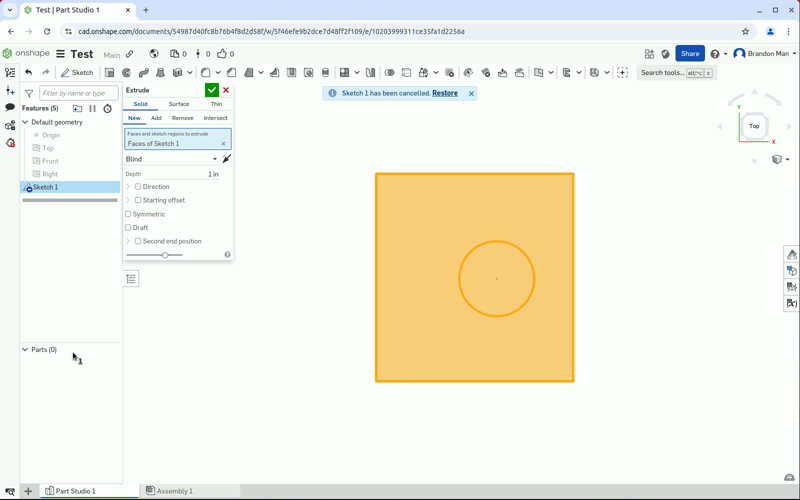
mouse_move(143, 106)
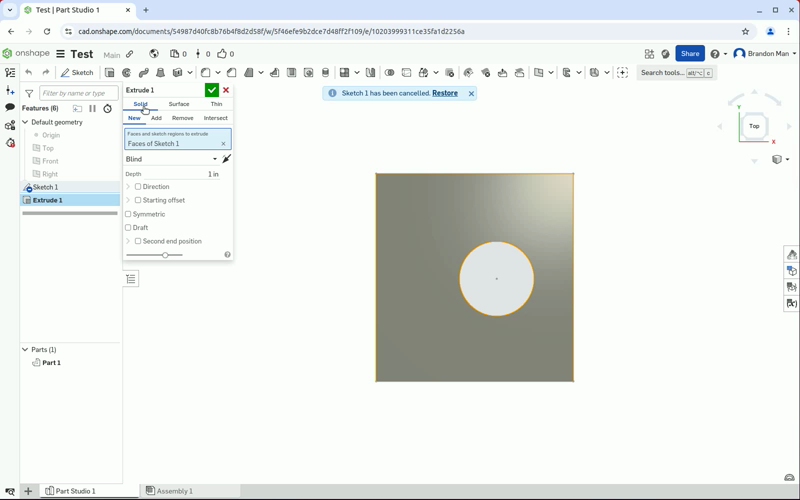
click(143, 106)
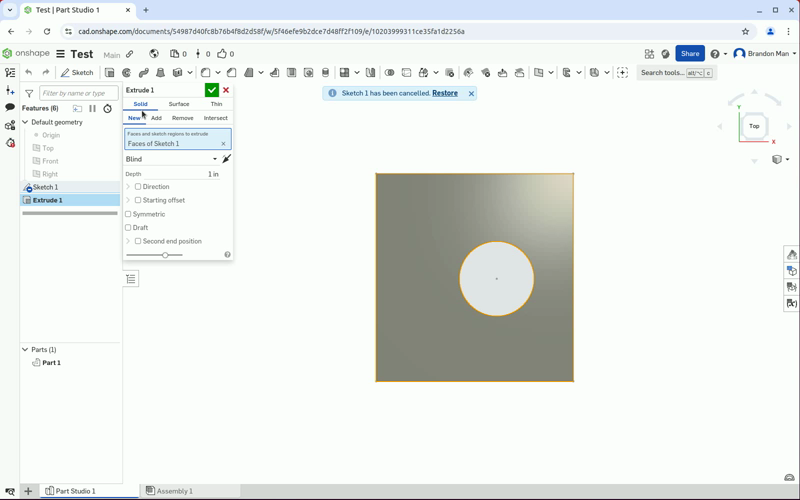
mouse_move(137, 120)
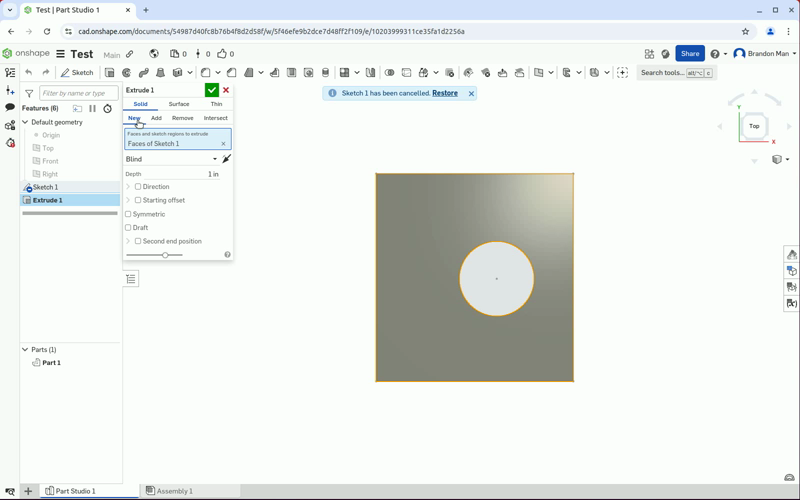
click(137, 120)
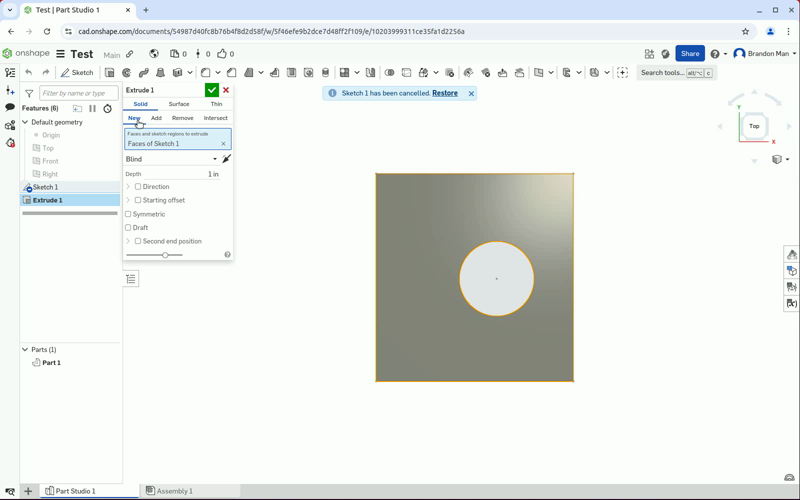
key(tab, 4)
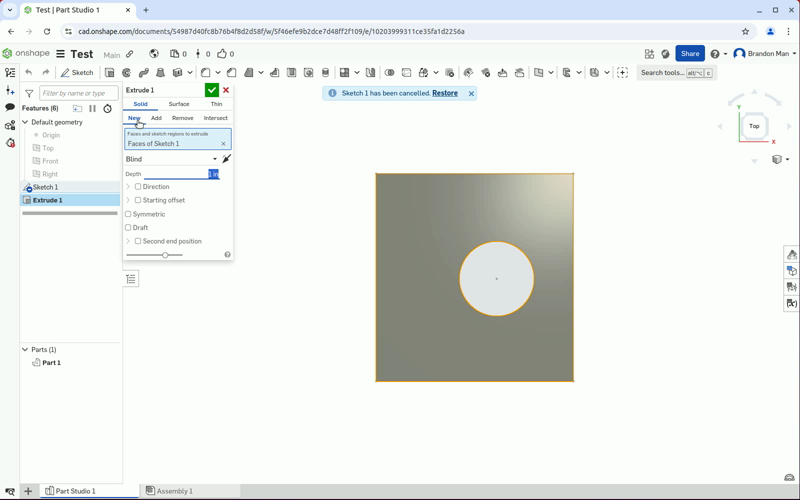
text(14.683)
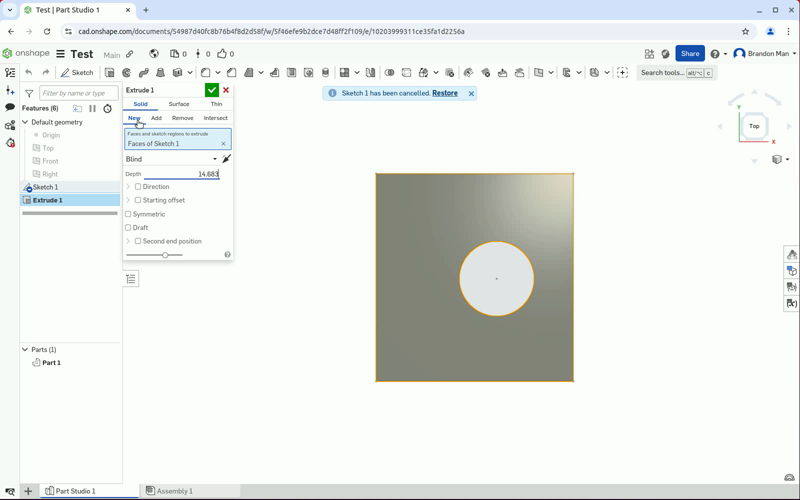
key(enter)
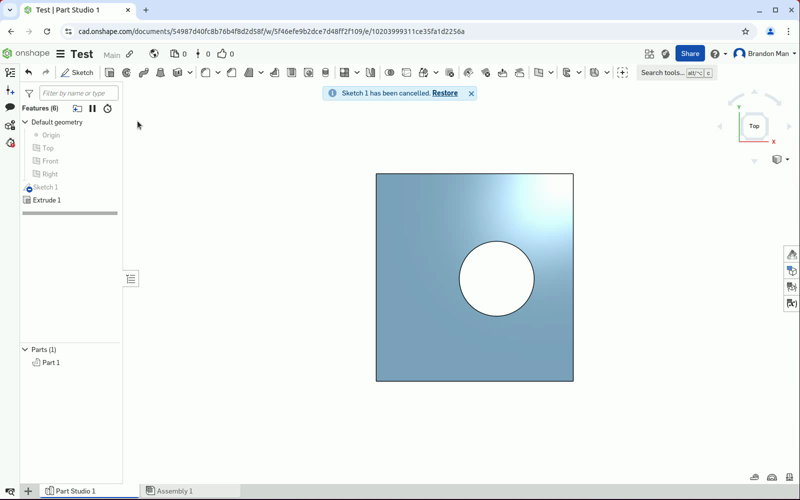
key(shift+h)
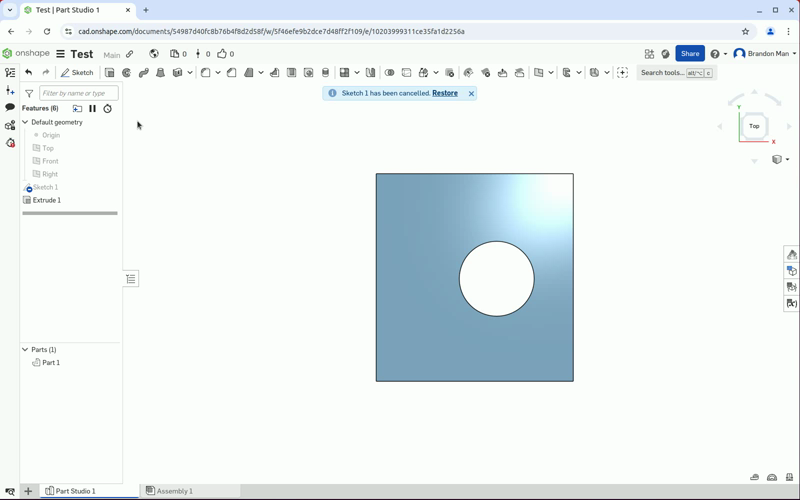
key(shift+h)
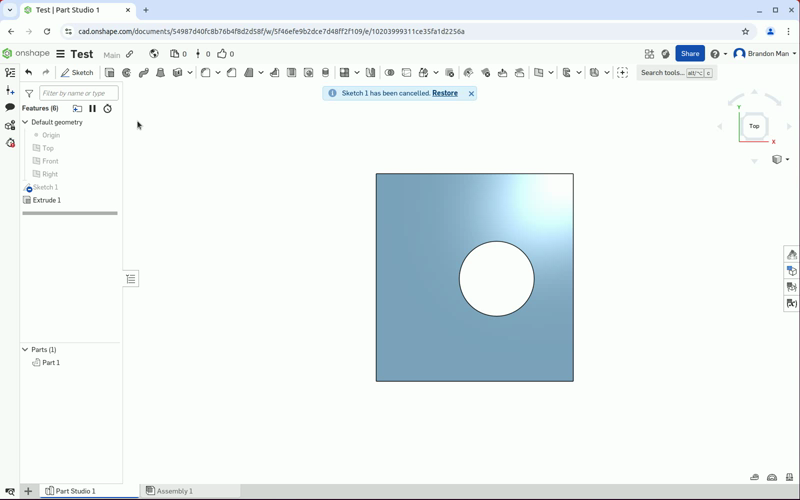
mouse_move(73, 189)
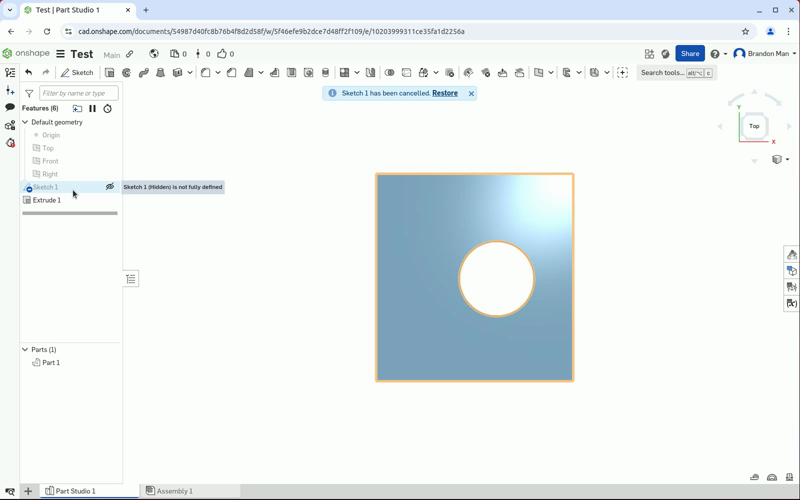
click(73, 189)
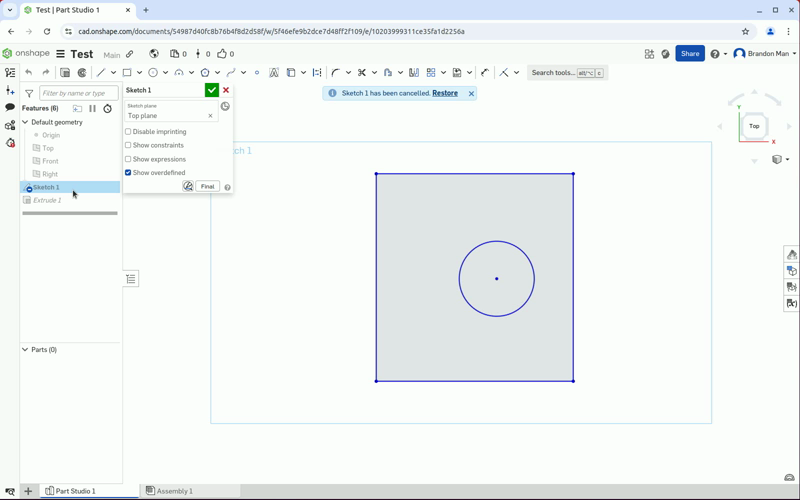
mouse_move(229, 92)
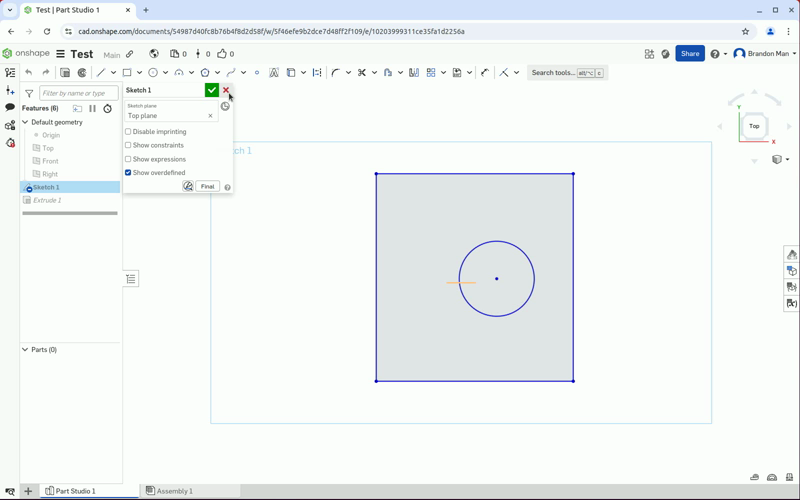
click(229, 92)
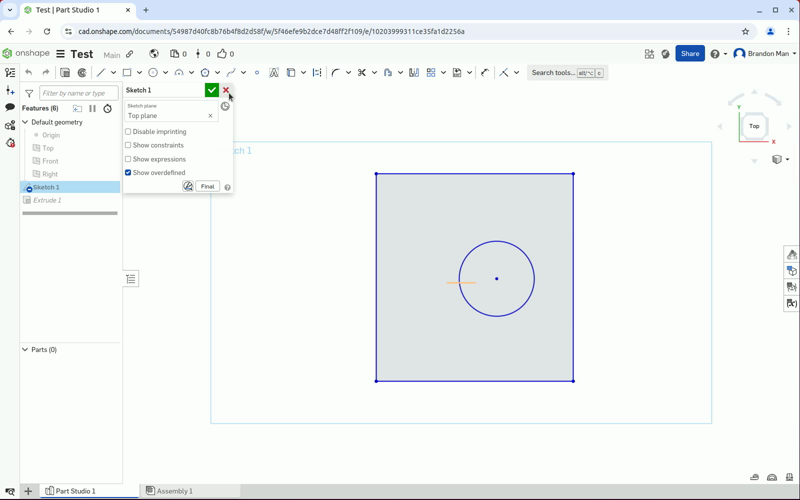
key(shift+s)
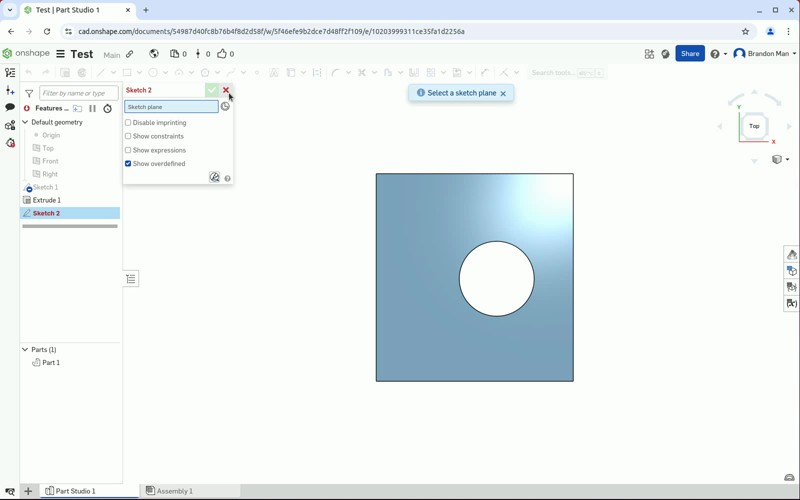
mouse_move(73, 150)
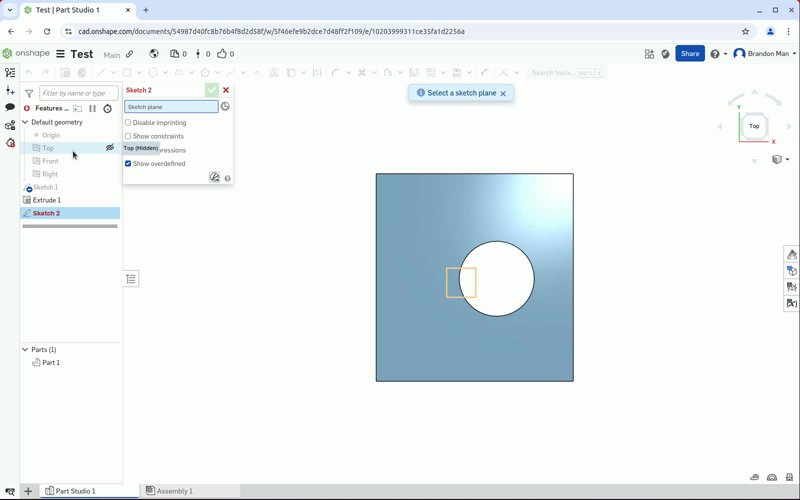
click(73, 150)
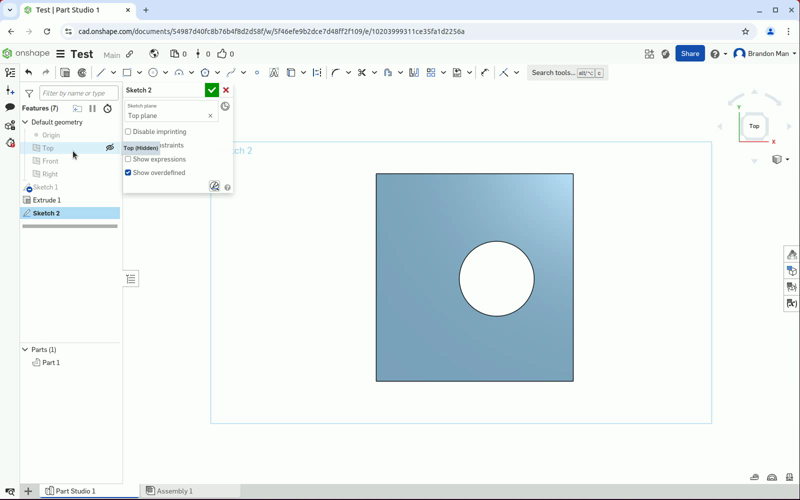
mouse_move(73, 352)
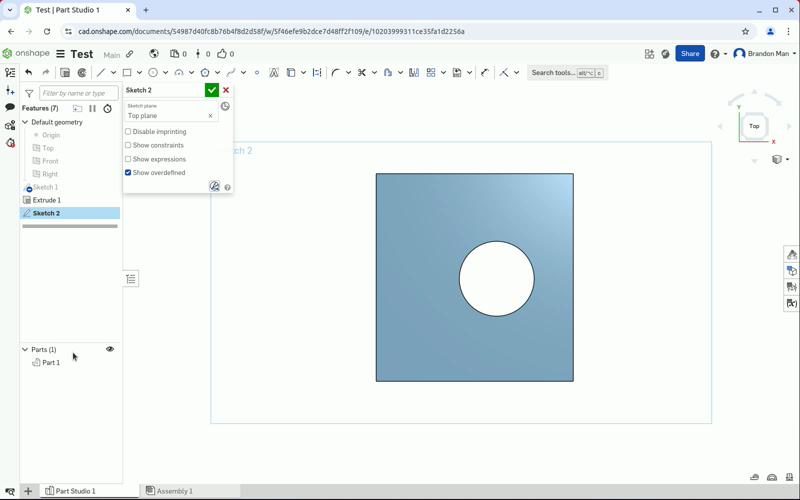
key(y)
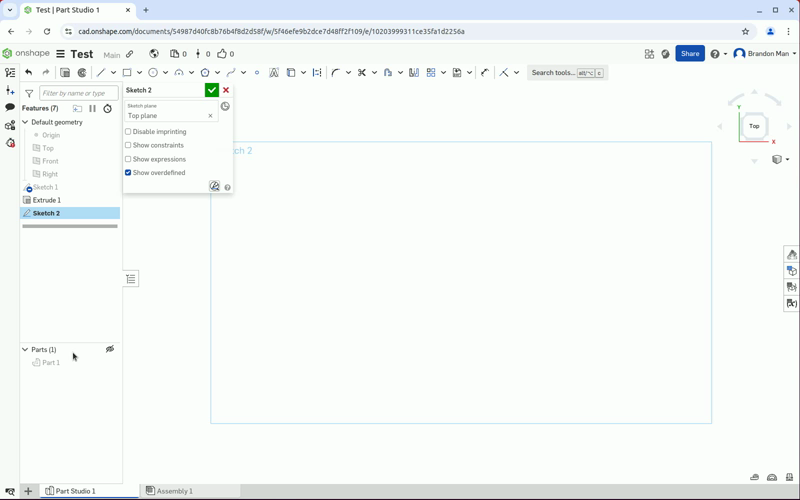
key(l)
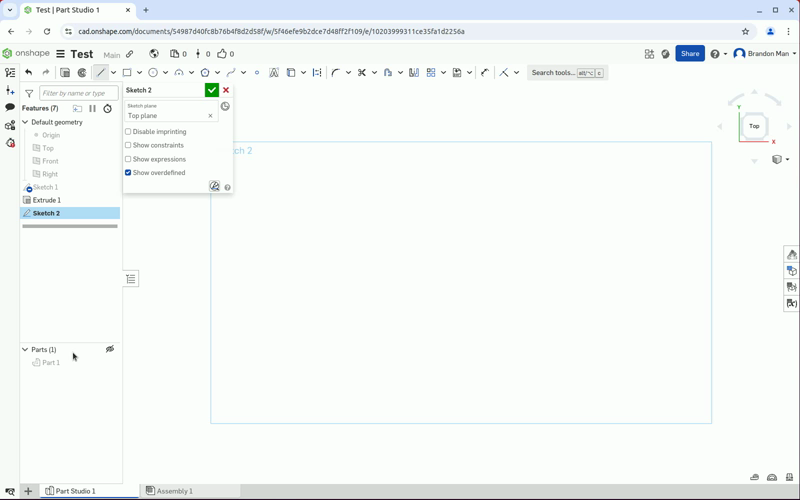
key_down(shift)
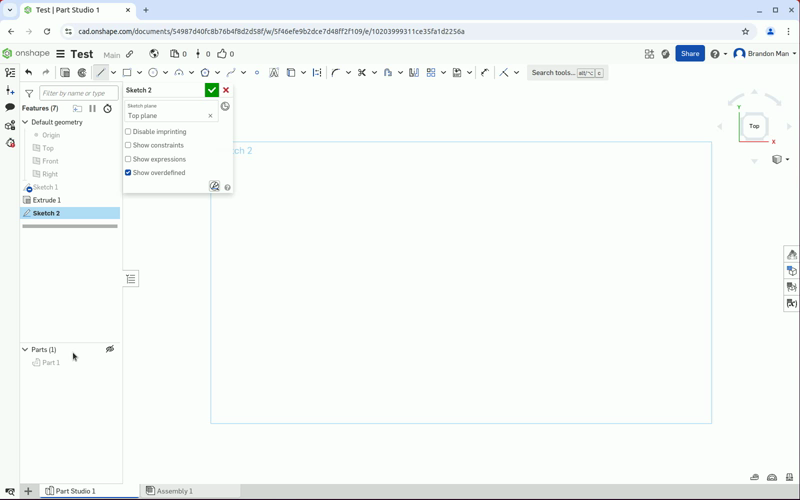
mouse_move(376, 381)
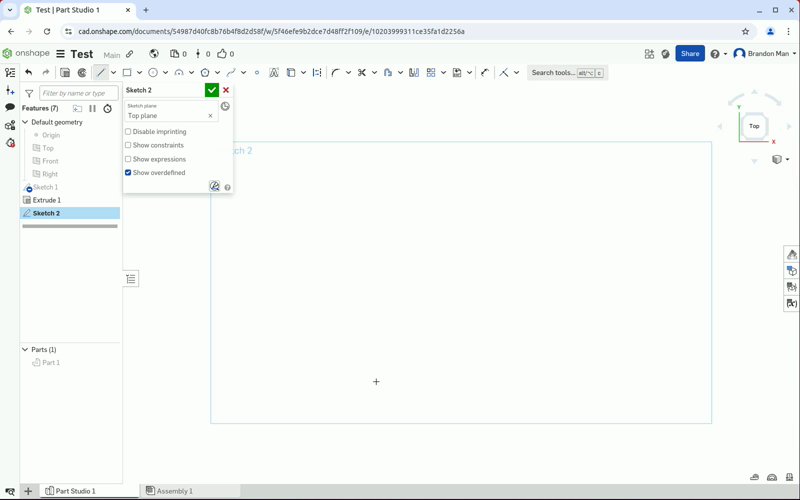
click(376, 381)
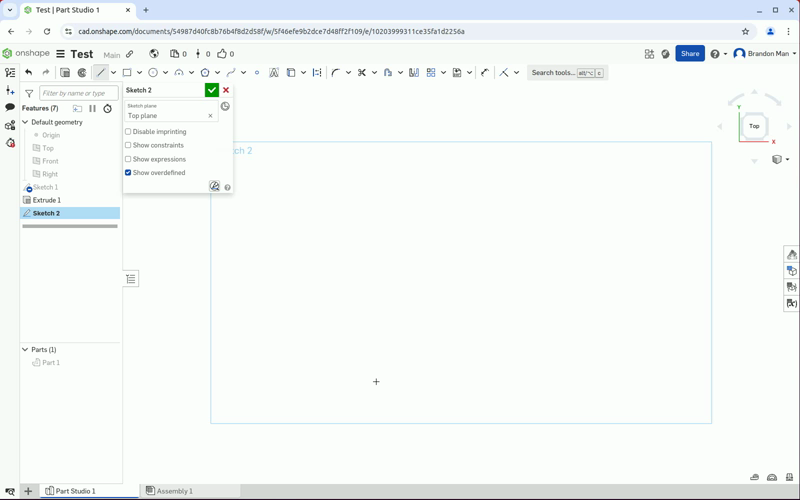
key_up(shift)
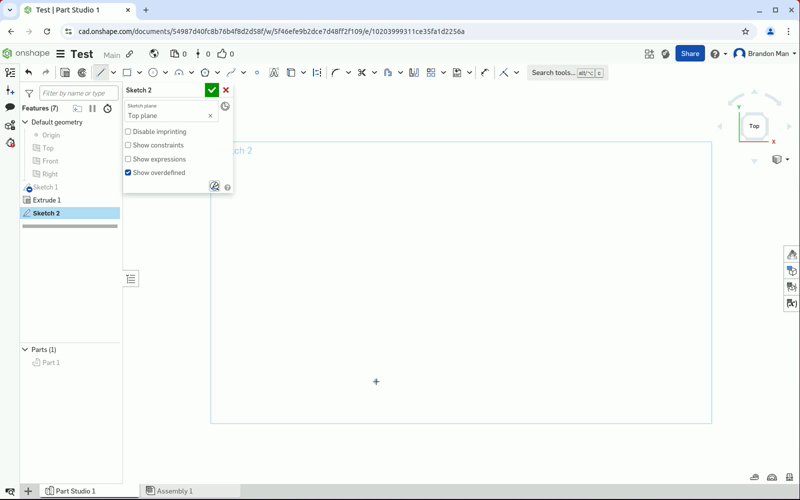
key_down(shift)
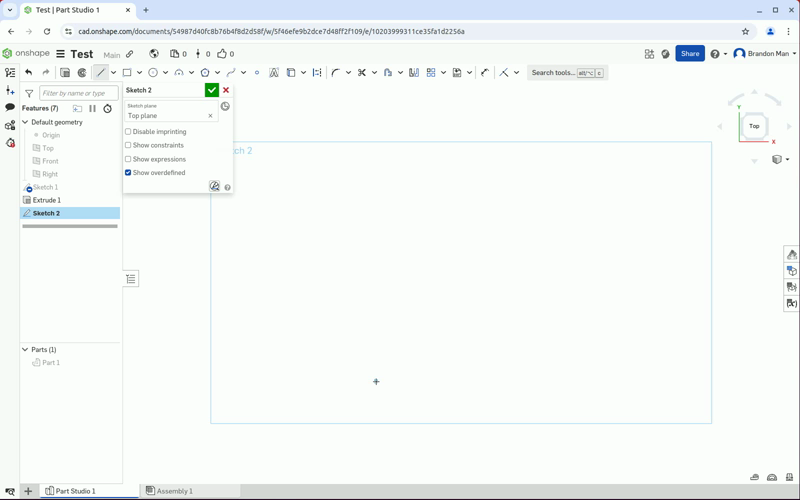
mouse_move(573, 381)
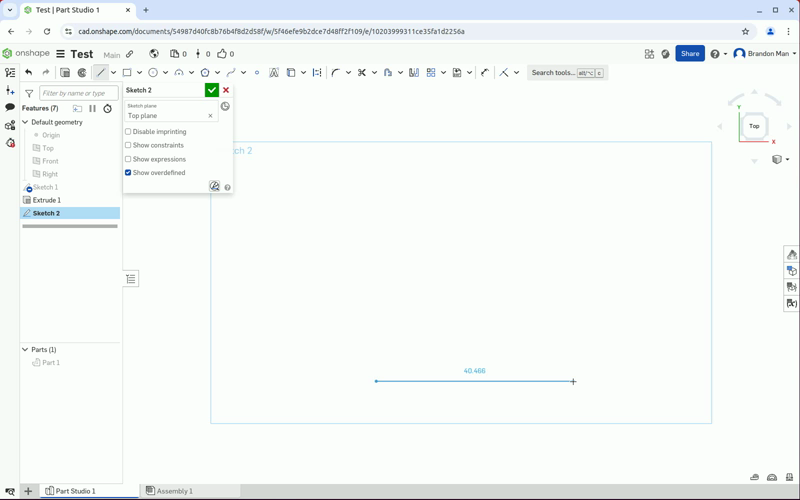
click(573, 381)
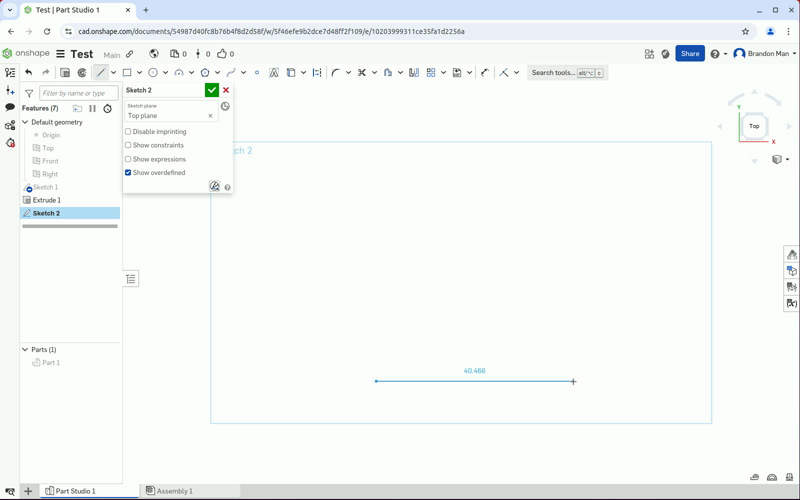
key_up(shift)
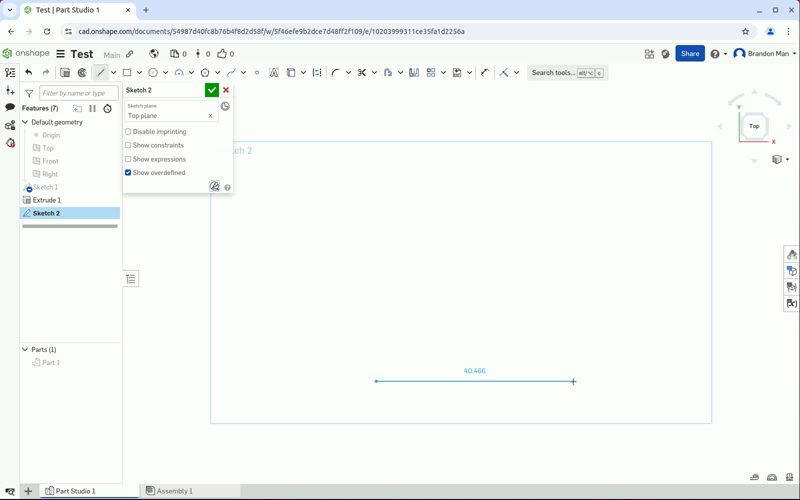
key_down(shift)
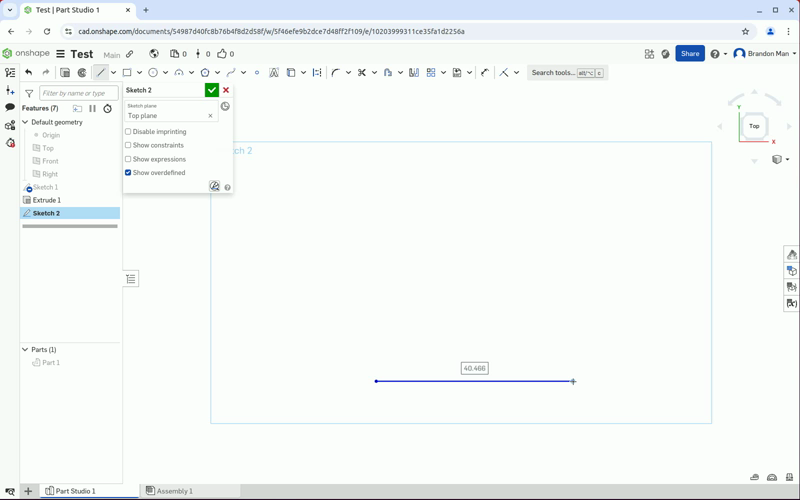
mouse_move(573, 173)
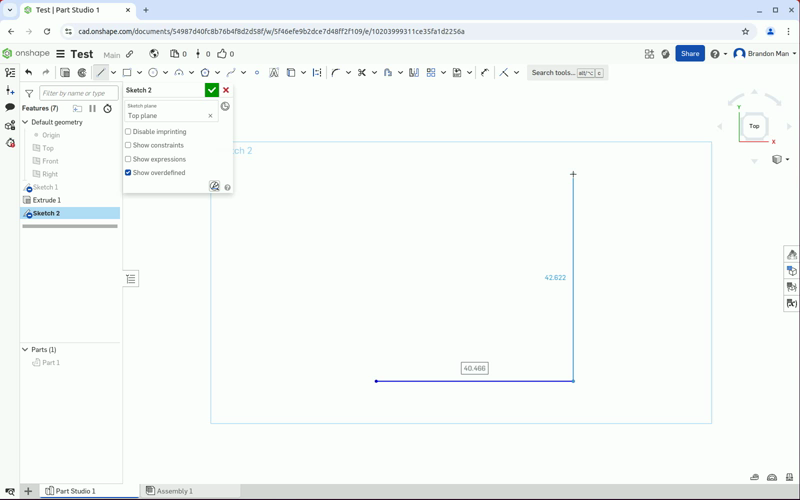
click(573, 173)
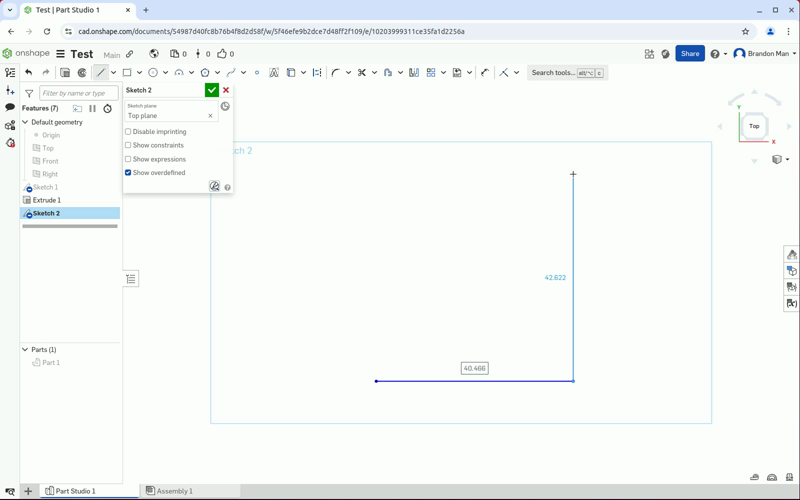
key_up(shift)
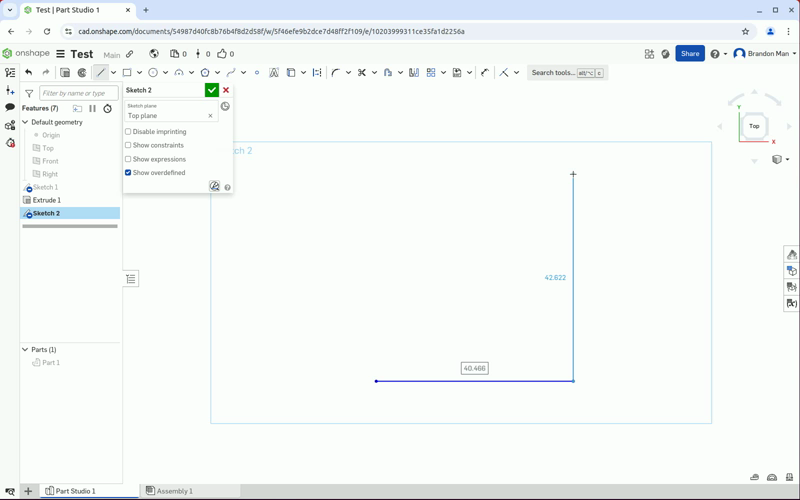
key_down(shift)
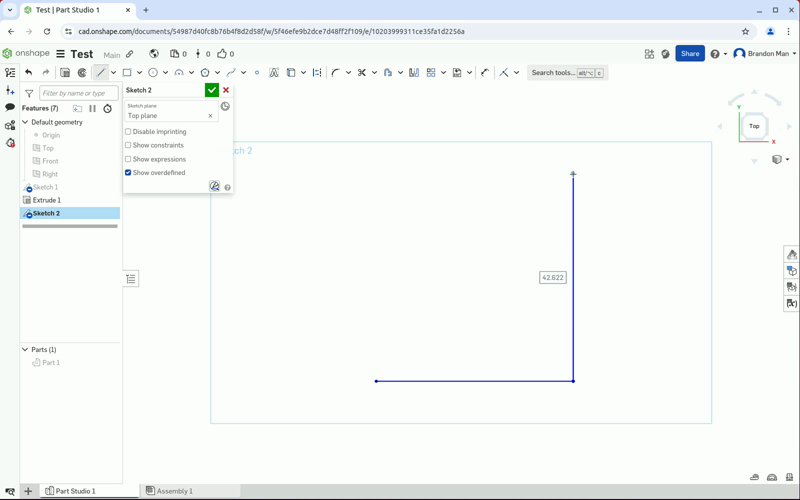
mouse_move(376, 173)
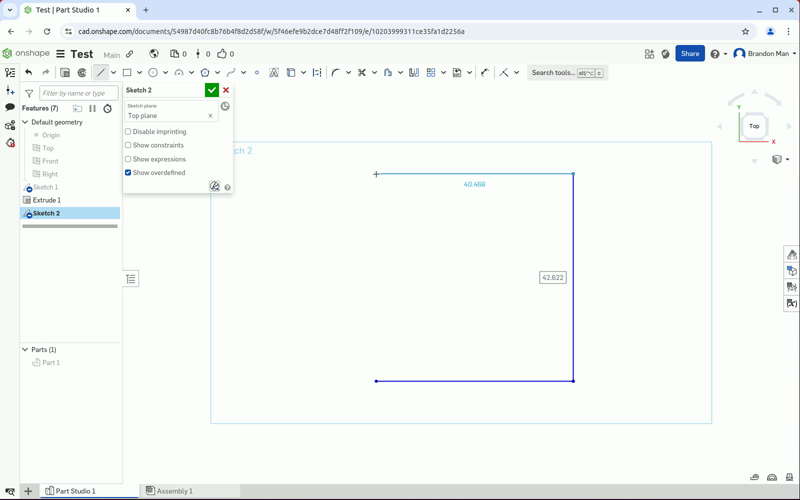
click(376, 173)
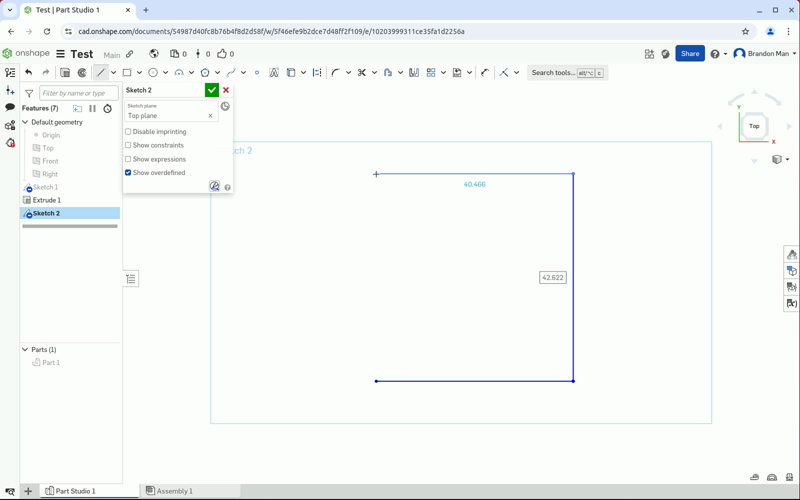
key_up(shift)
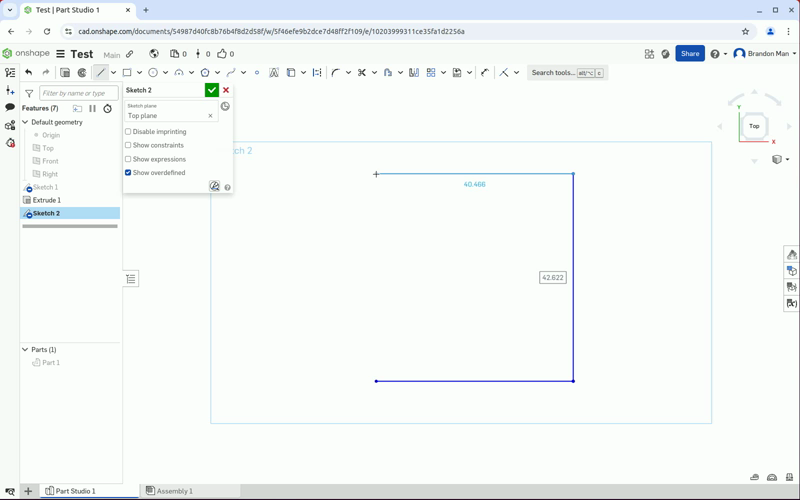
key_down(shift)
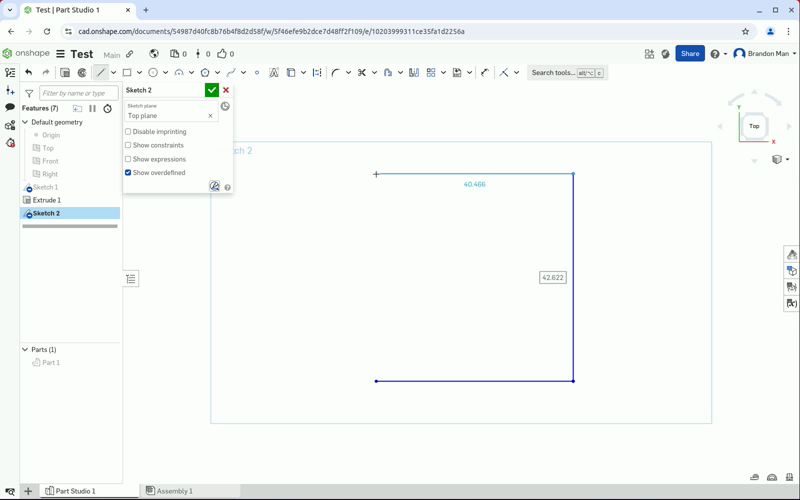
mouse_move(376, 381)
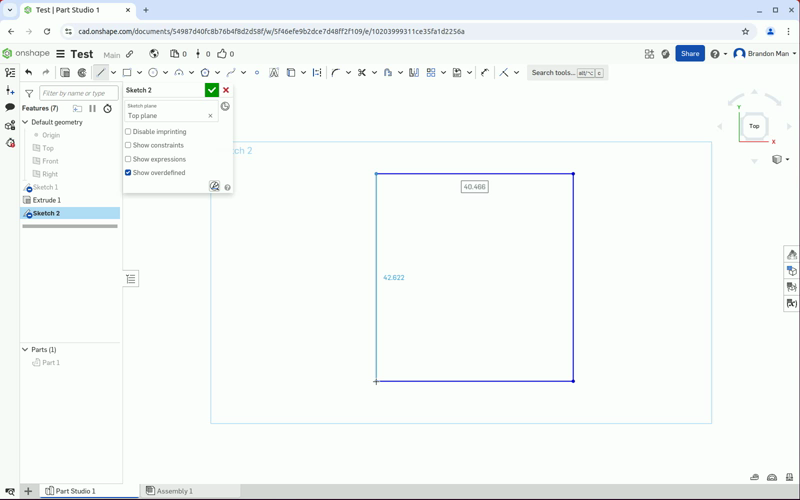
key_up(shift)
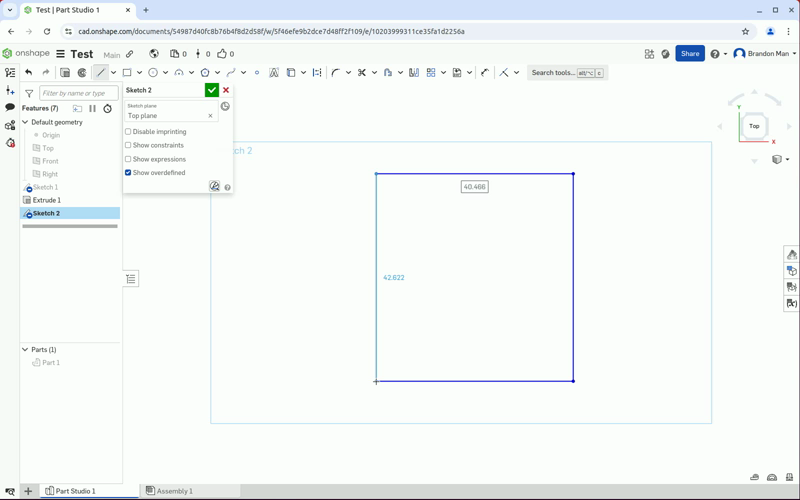
click(376, 381)
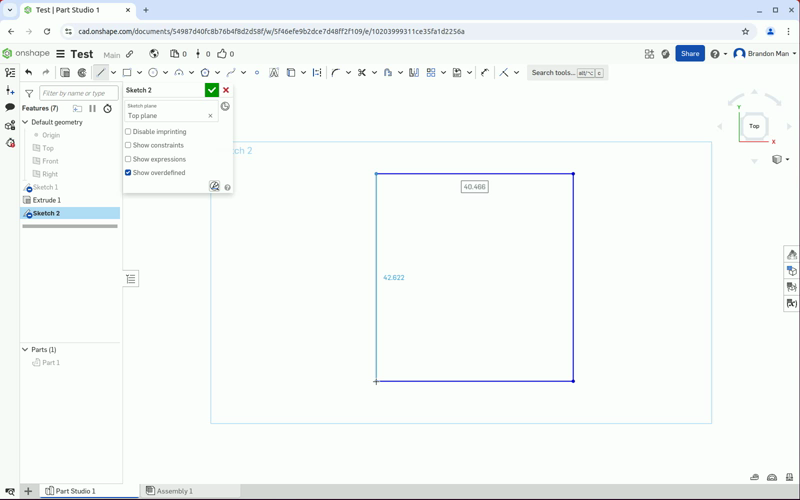
key(esc)
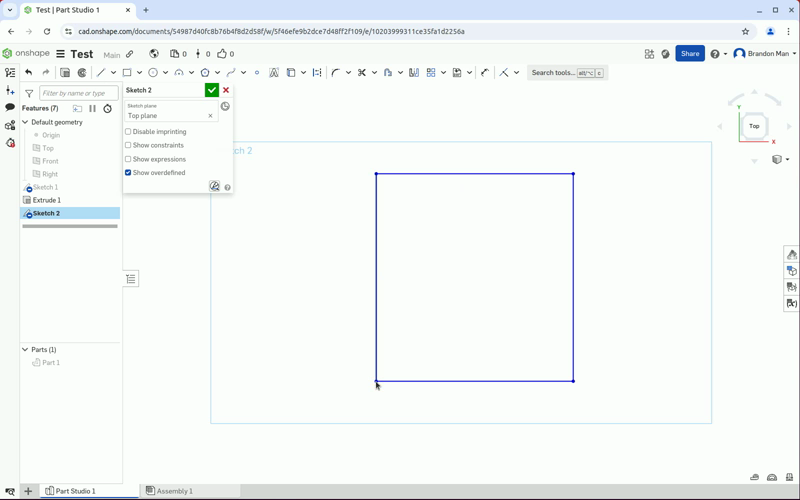
key(c)
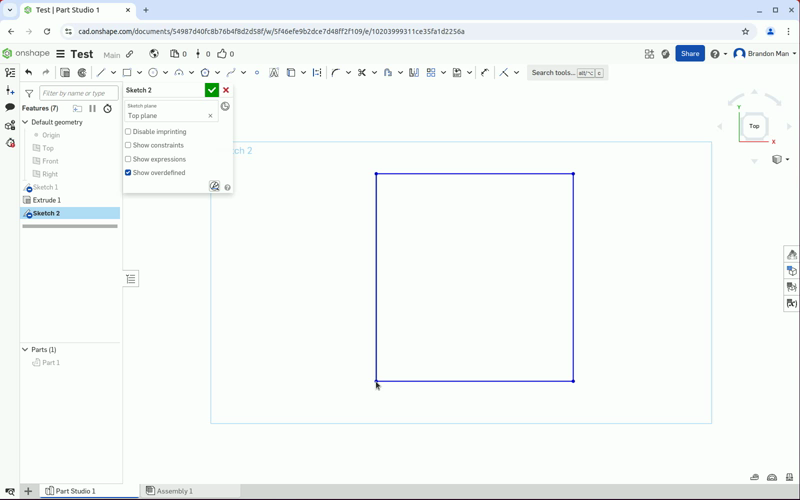
key_down(shift)
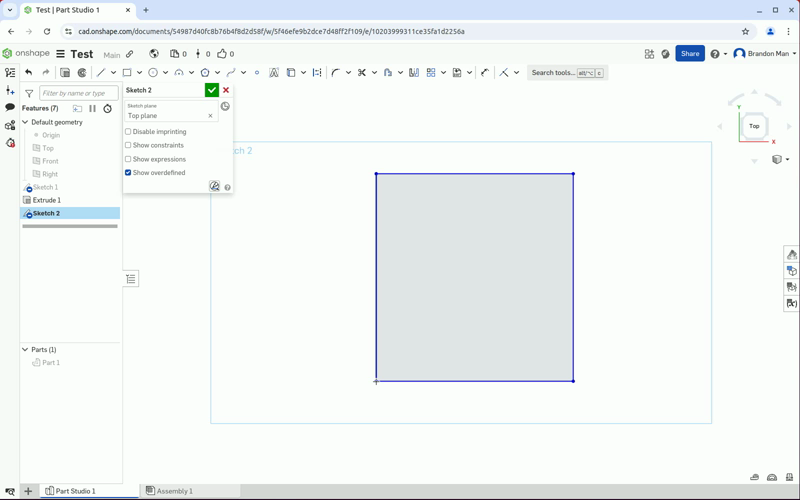
mouse_move(496, 278)
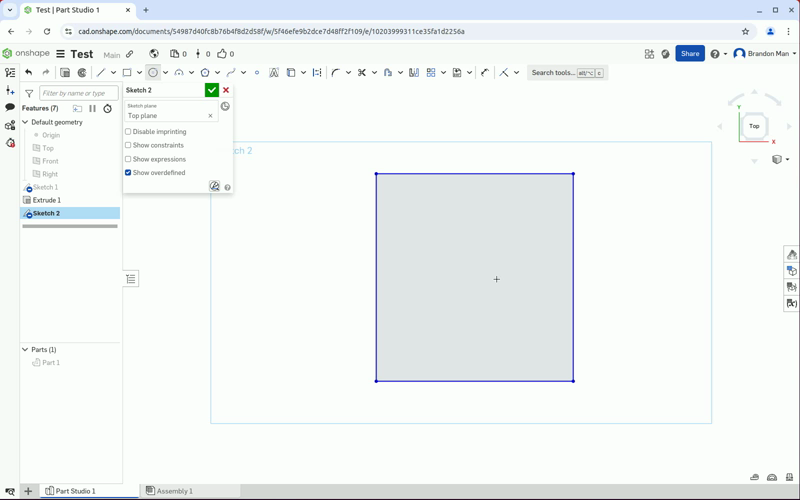
click(496, 278)
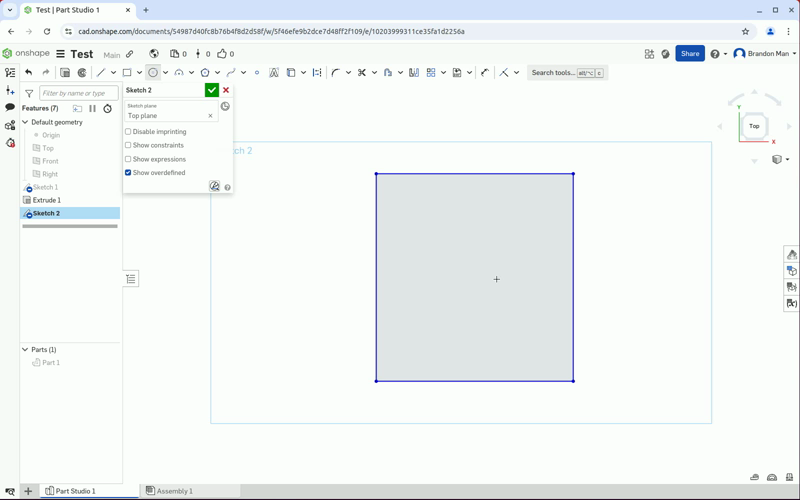
key_up(shift)
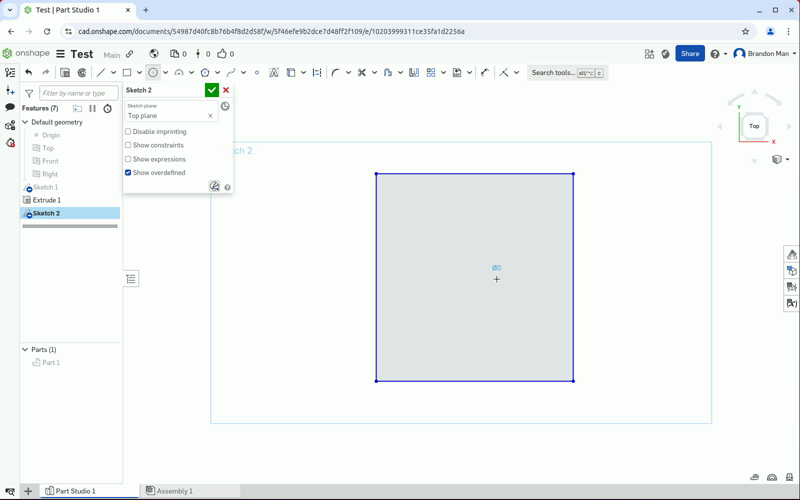
mouse_move(534, 278)
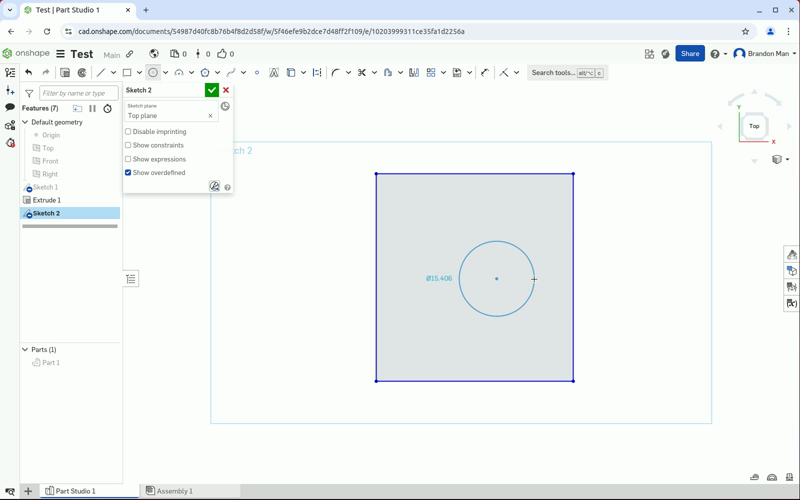
click(534, 278)
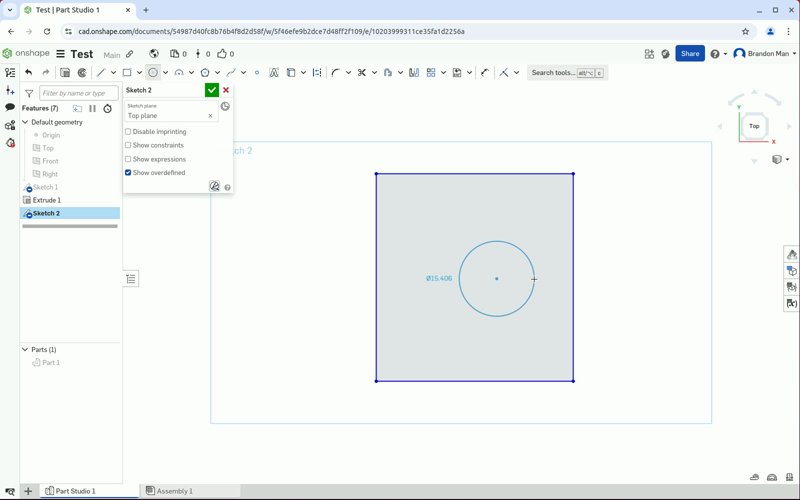
key(esc)
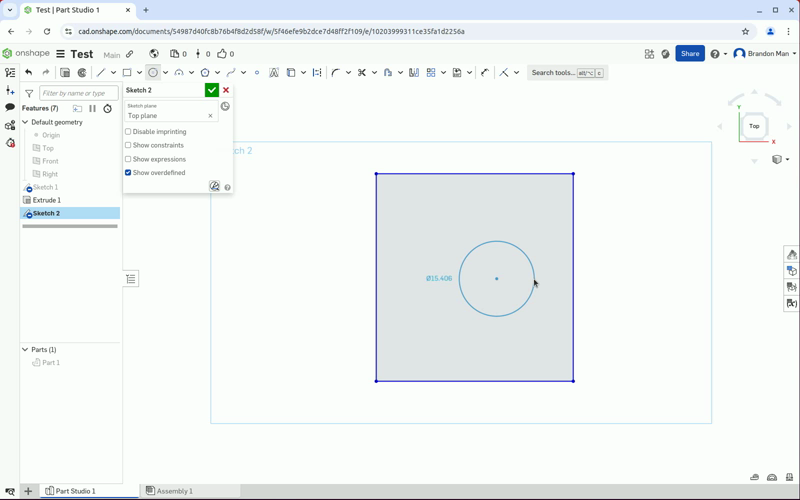
mouse_move(519, 215)
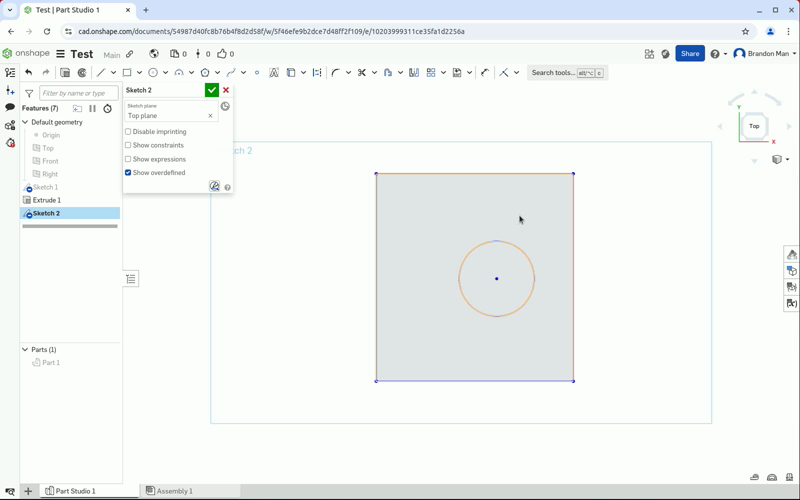
click(519, 215)
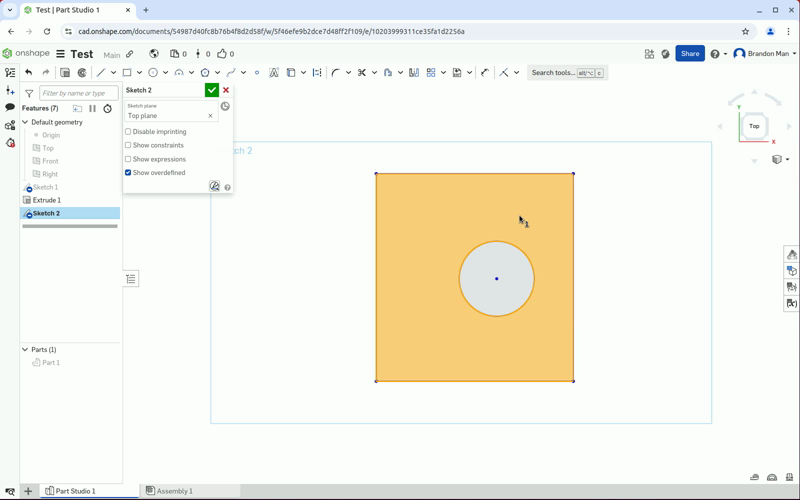
mouse_move(73, 352)
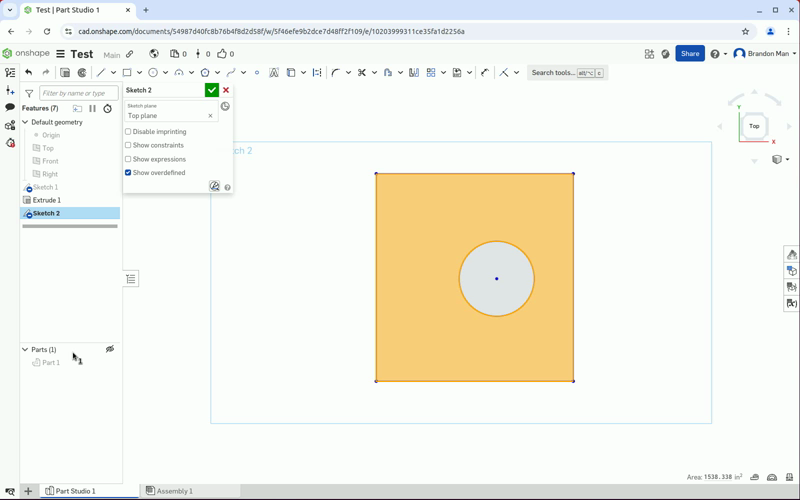
key(shift+y)
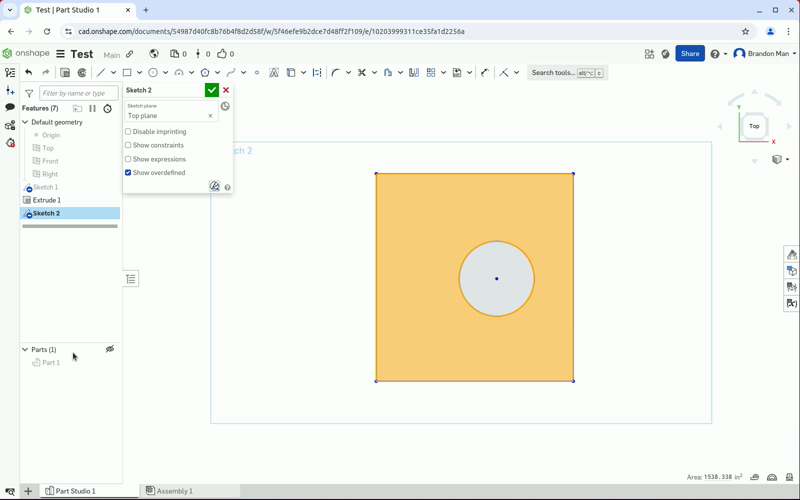
key(shift+e)
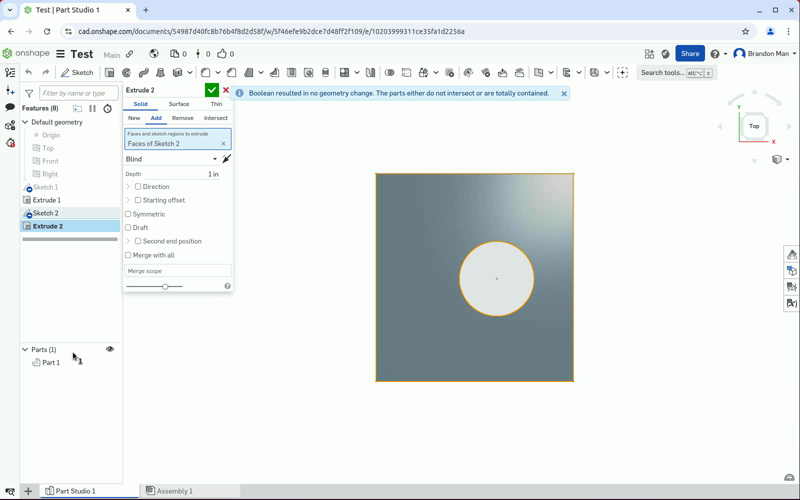
mouse_move(143, 106)
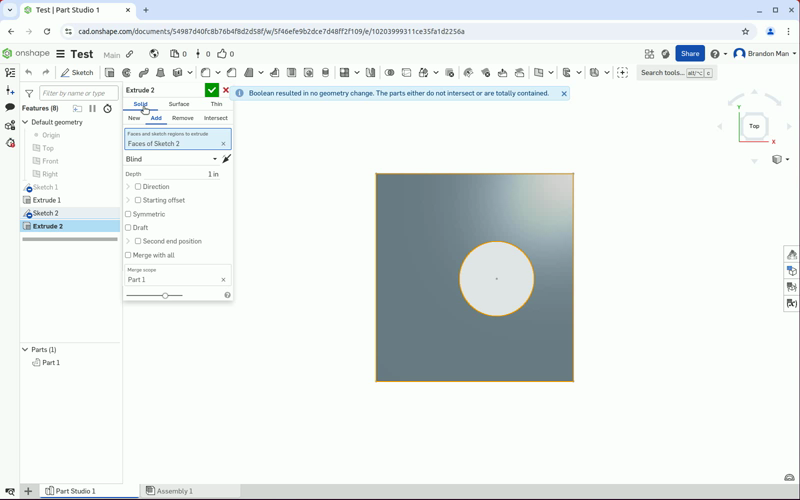
click(143, 106)
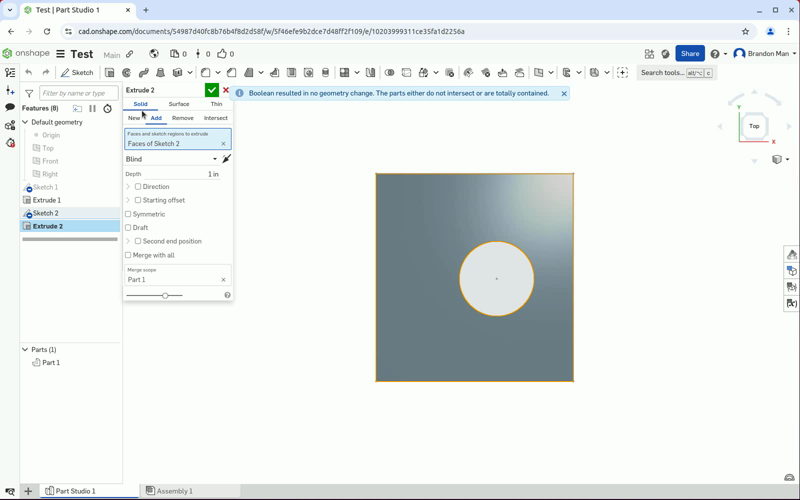
mouse_move(137, 120)
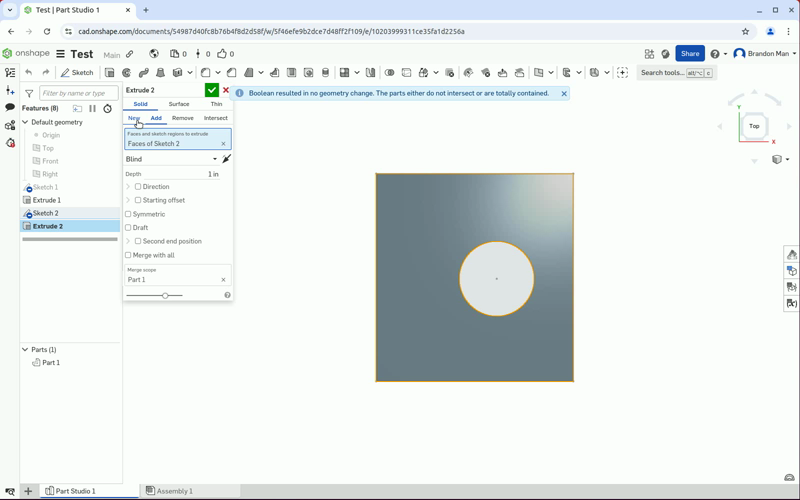
click(137, 120)
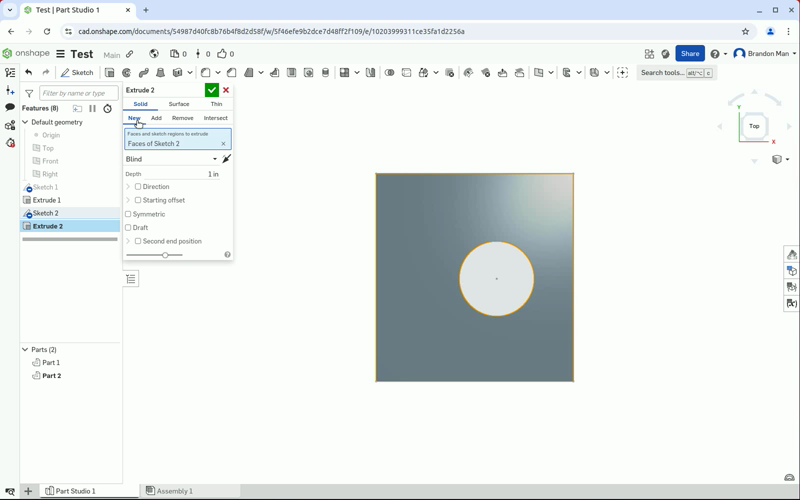
key(tab, 4)
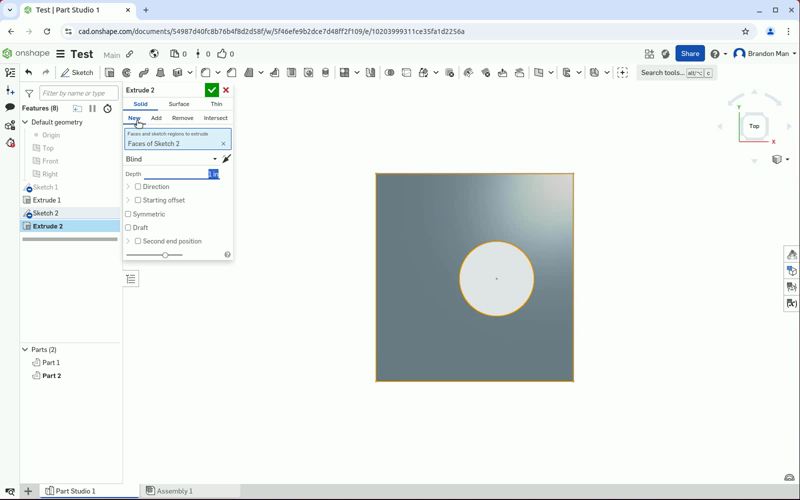
text(14.683)
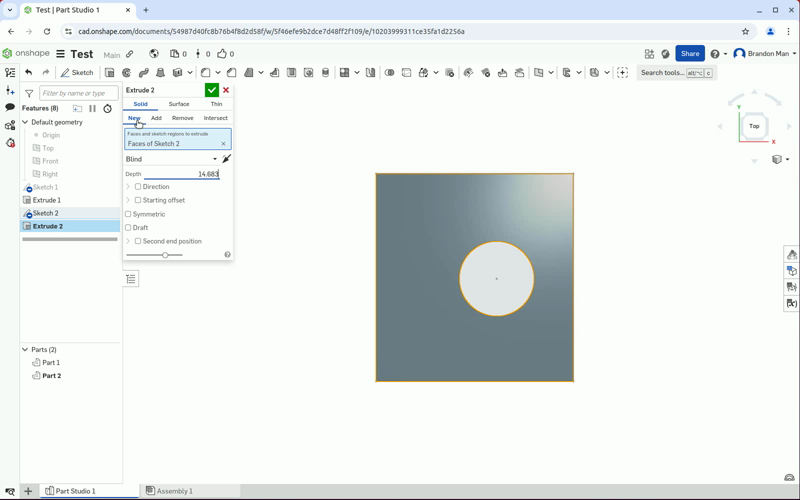
key(enter)
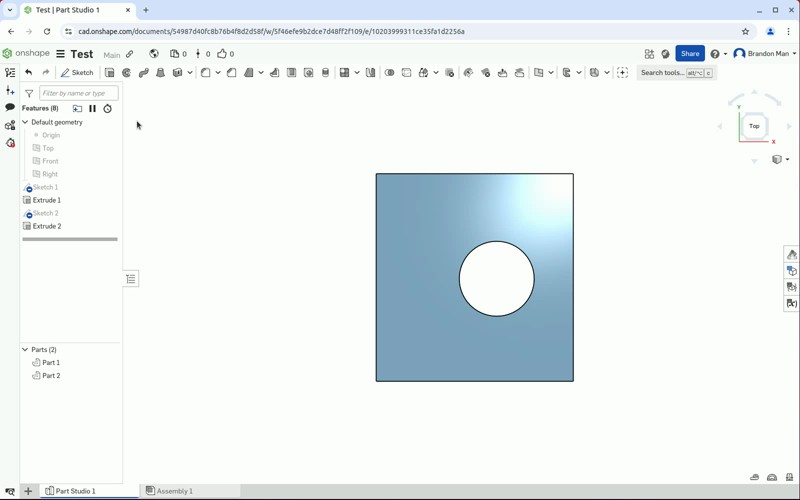
key(shift+h)
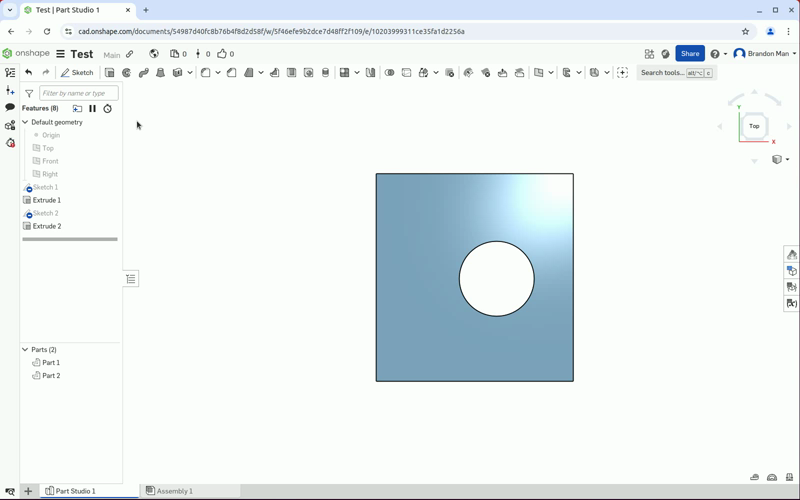
key(shift+h)
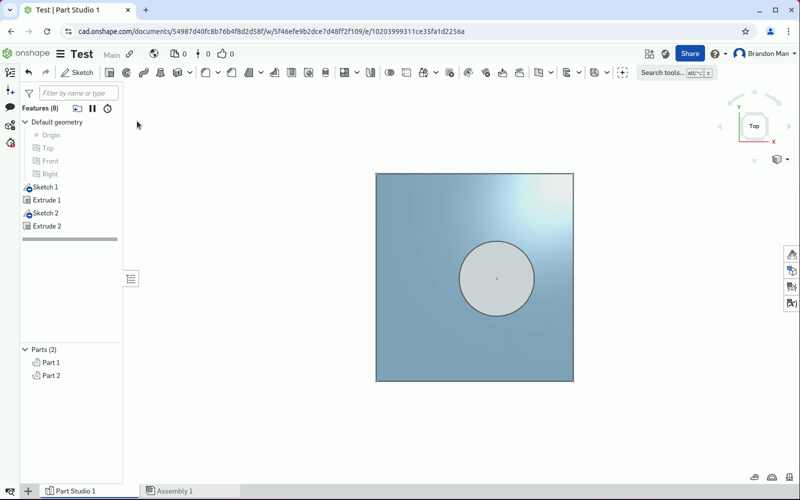
key(shift+7)
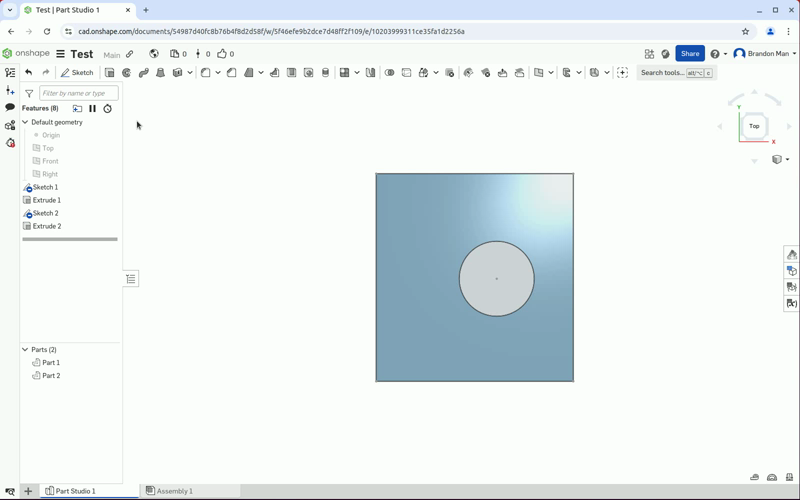
key(up, 3)
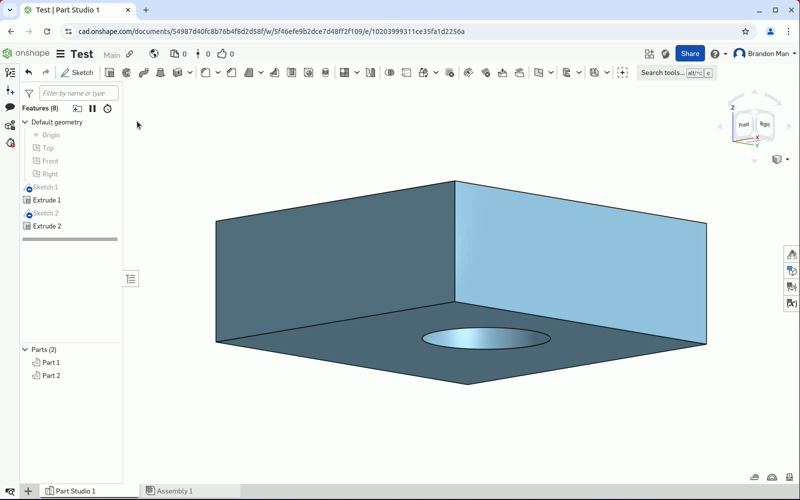
key(left, 3)
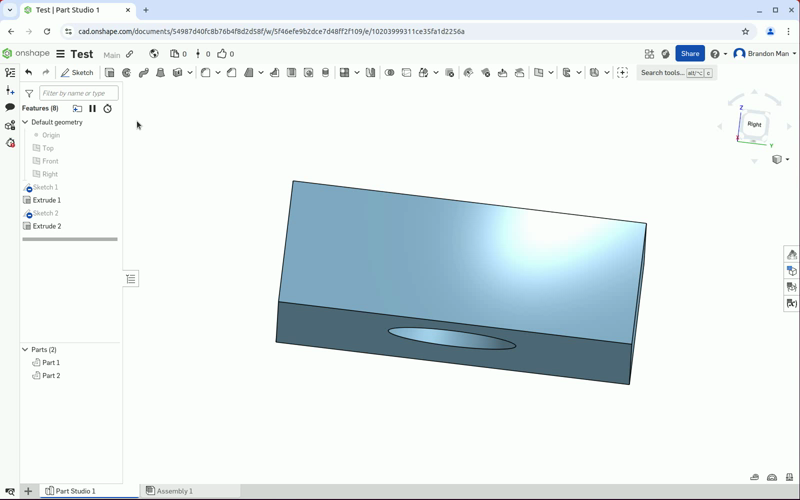
key(right, 3)
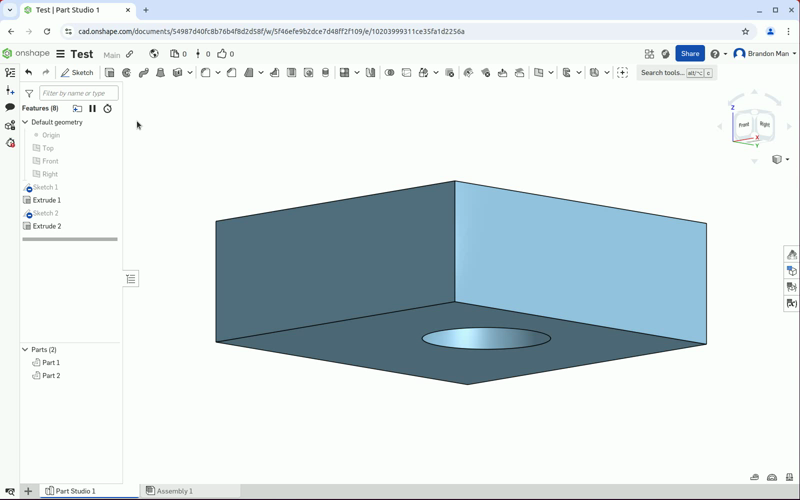
key(down, 3)
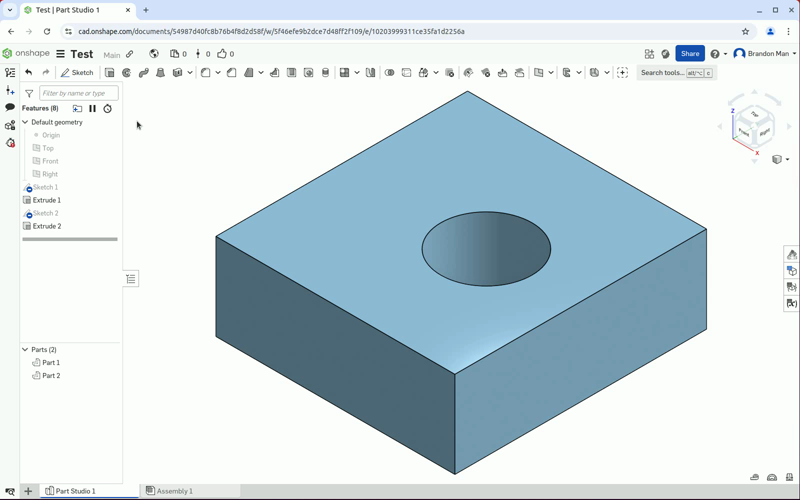
mouse_move(73, 189)
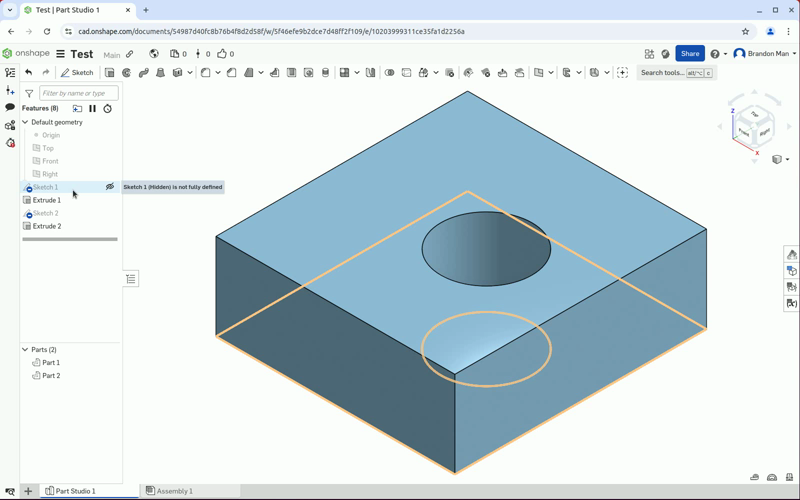
click(73, 189)